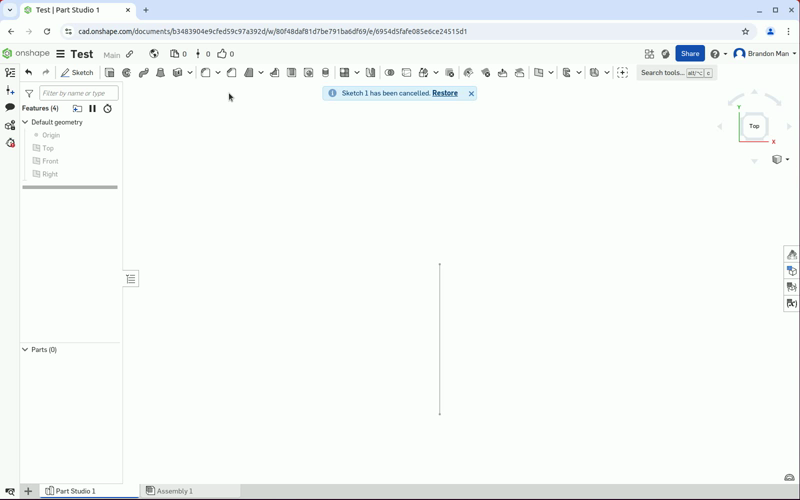
key(shift+h)
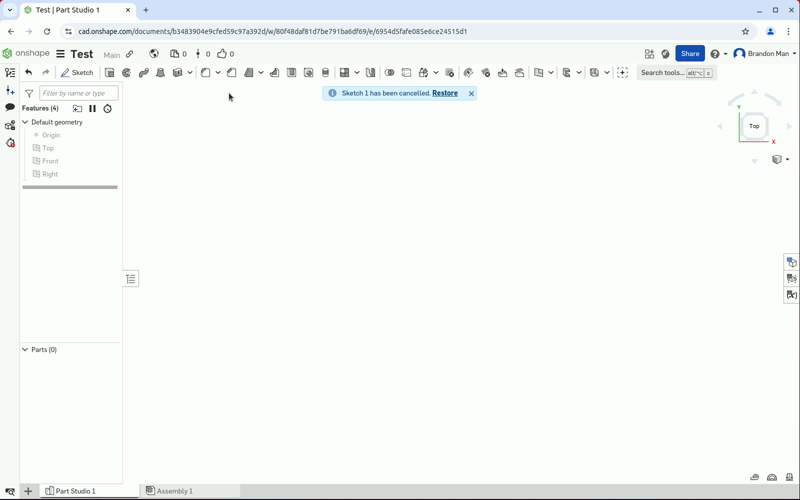
mouse_move(73, 352)
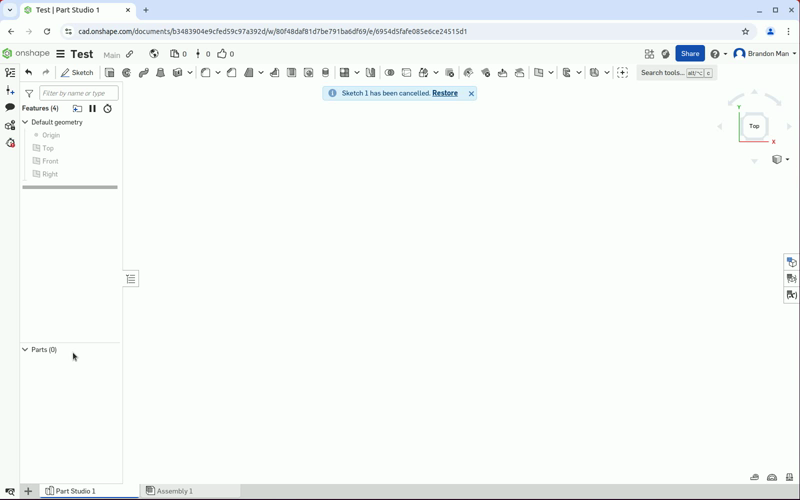
key(y)
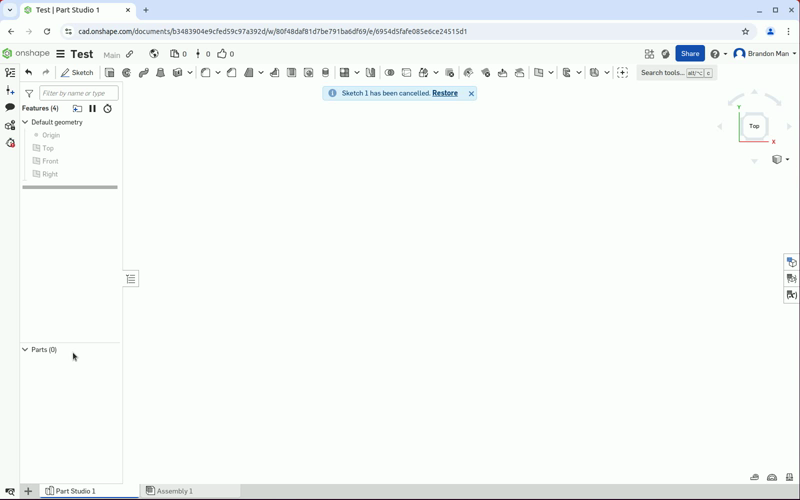
key(shift+p)
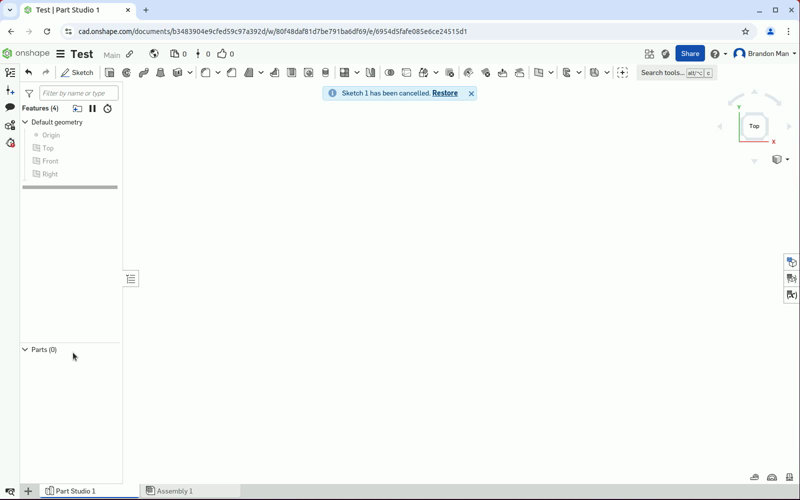
key(space)
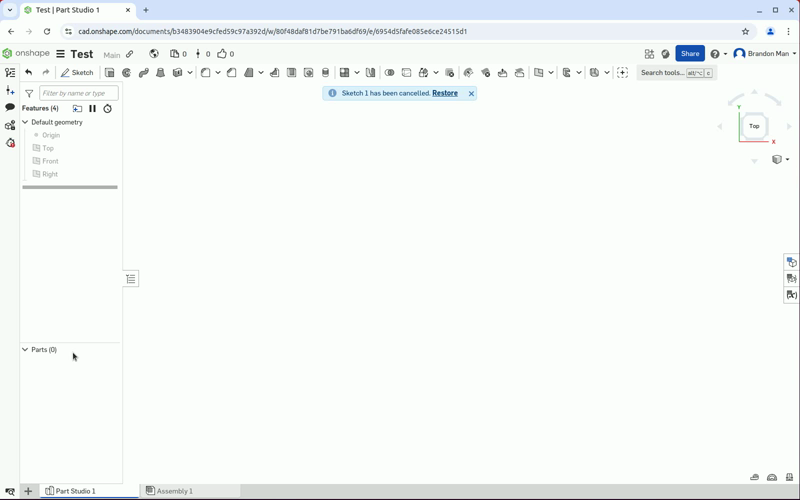
key_down(shift)
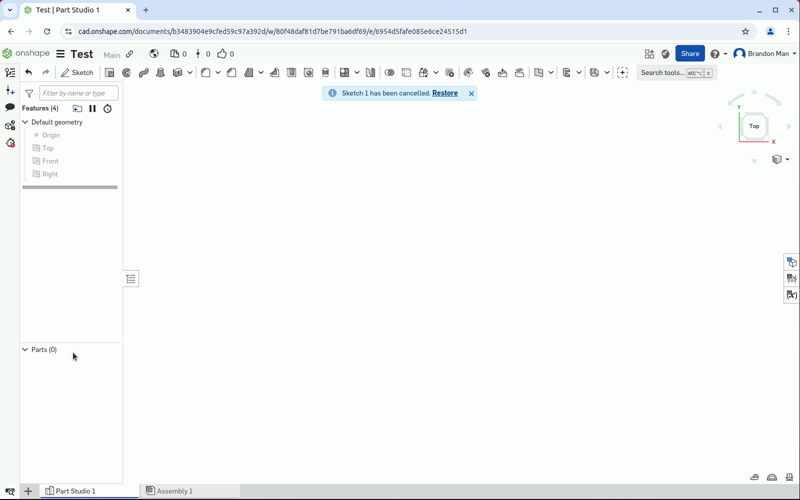
key(up)
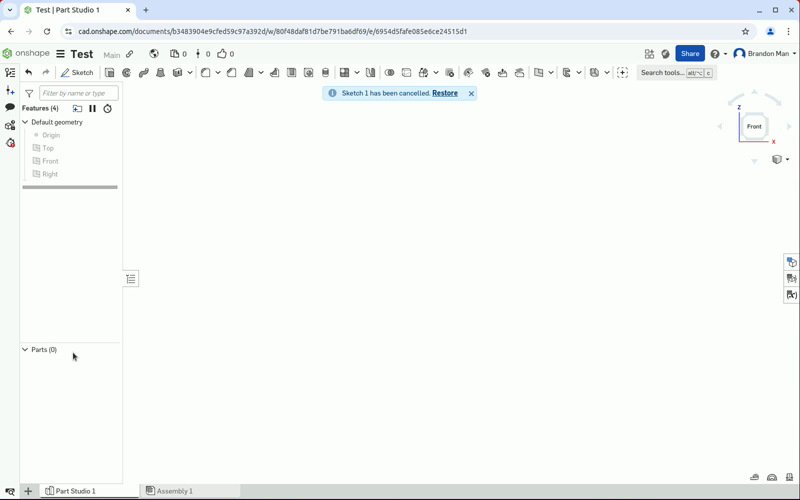
key_up(shift)
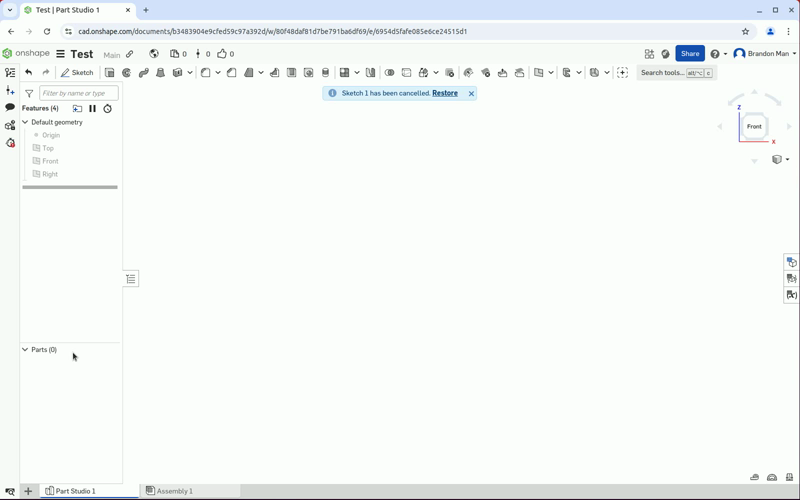
mouse_move(73, 352)
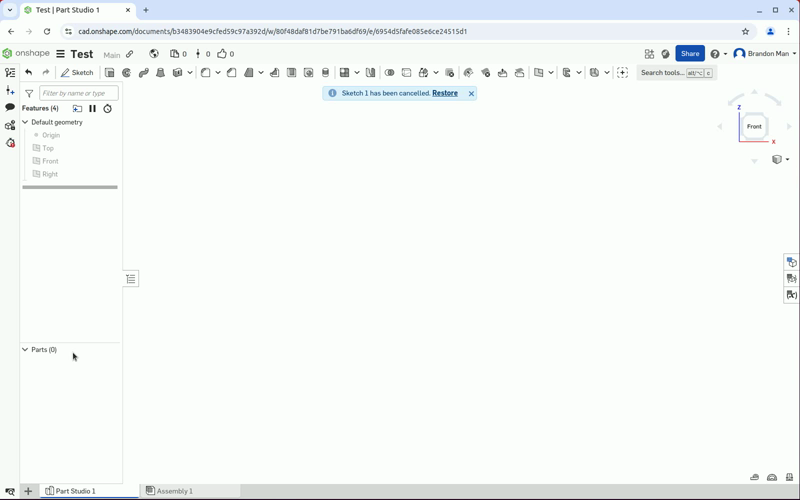
key(shift+y)
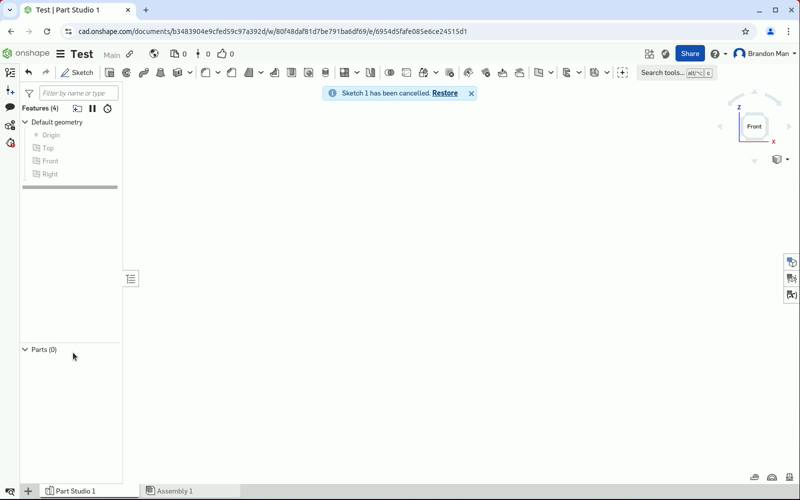
key(shift+s)
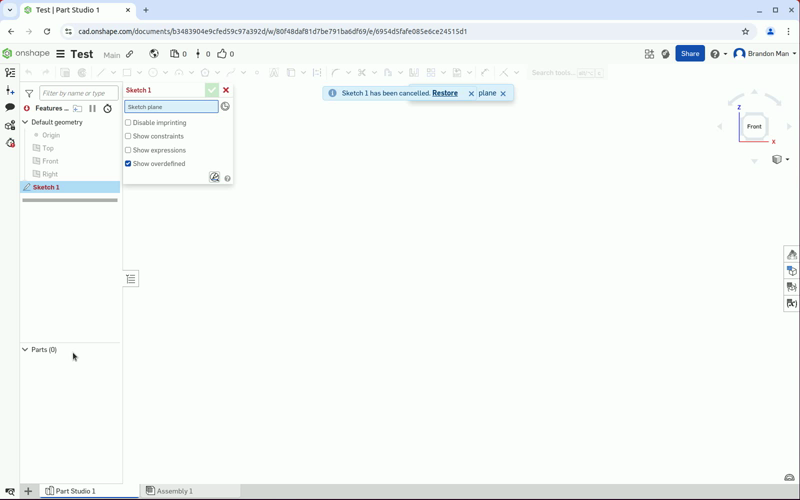
mouse_move(73, 163)
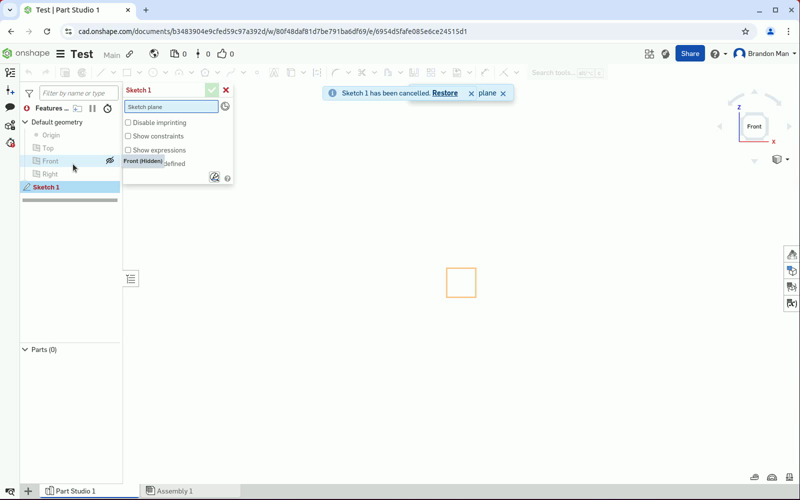
click(73, 163)
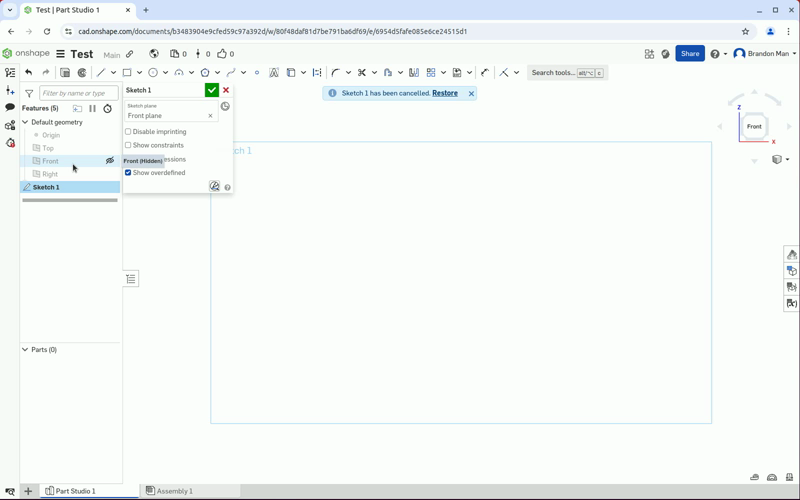
mouse_move(73, 352)
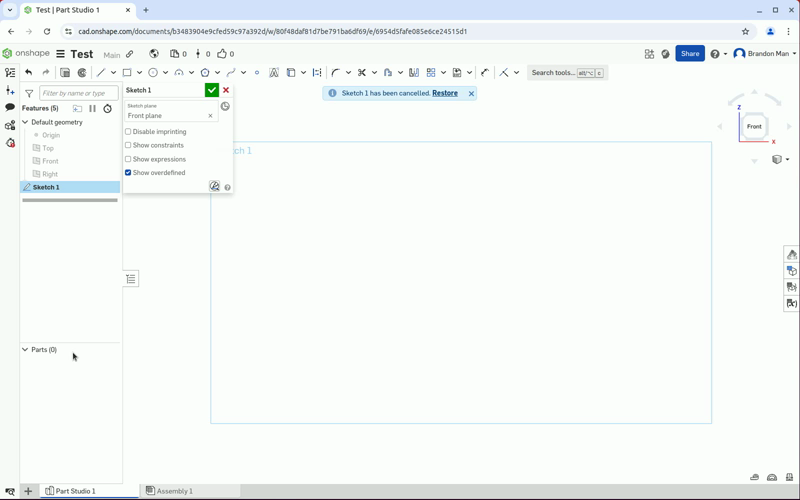
key(y)
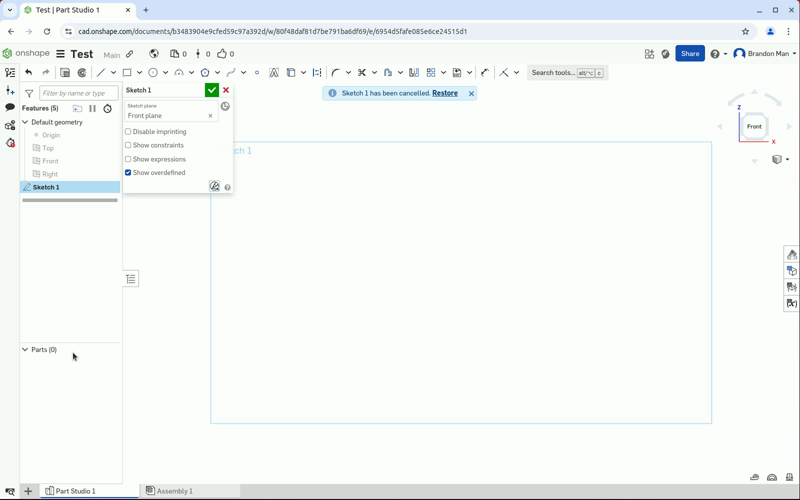
key(c)
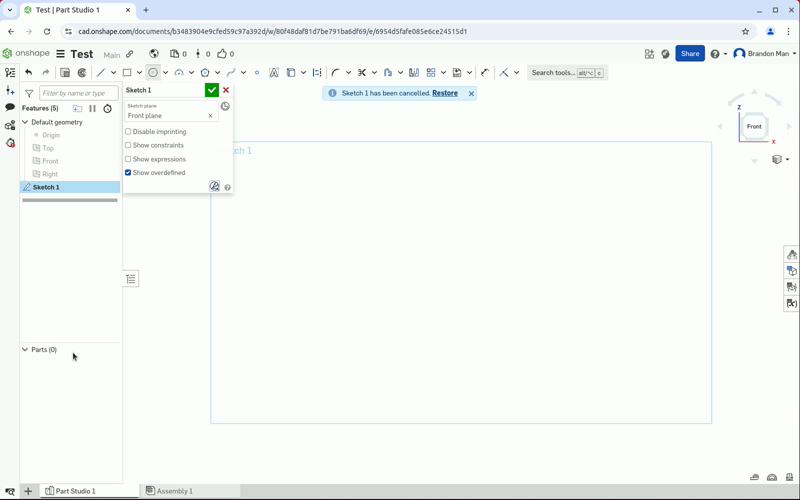
key_down(shift)
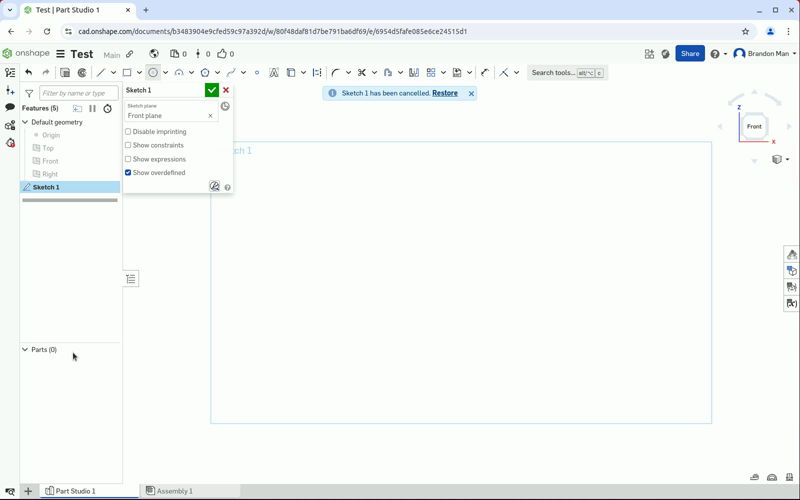
mouse_move(486, 261)
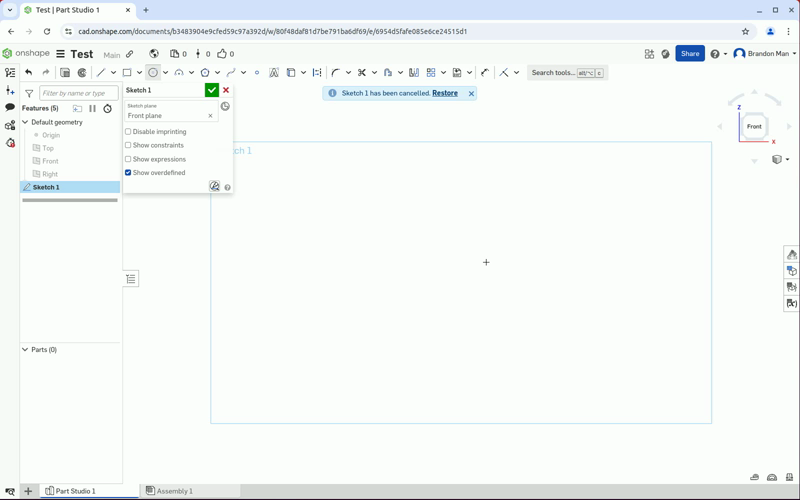
click(486, 261)
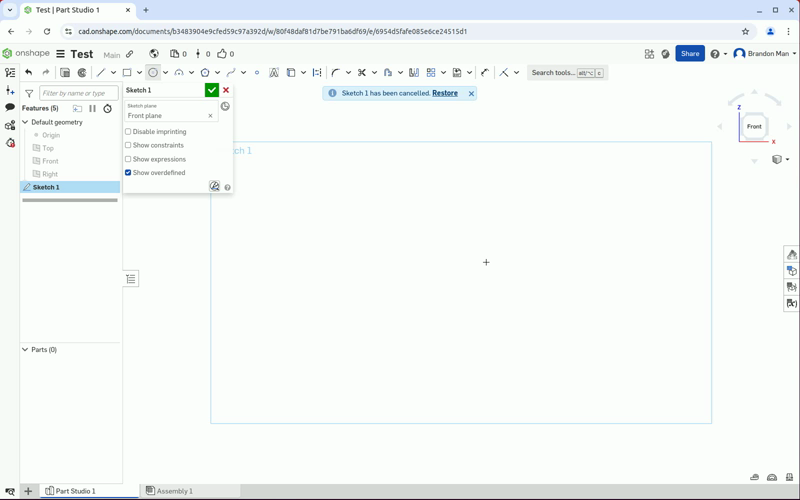
key_up(shift)
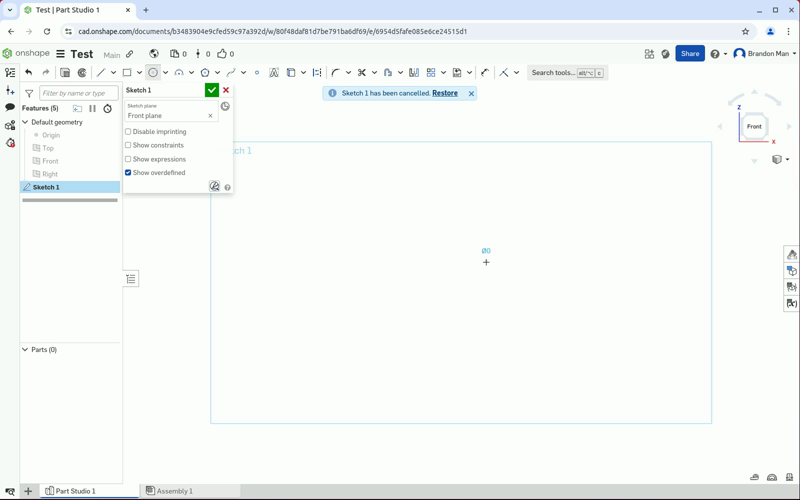
mouse_move(505, 261)
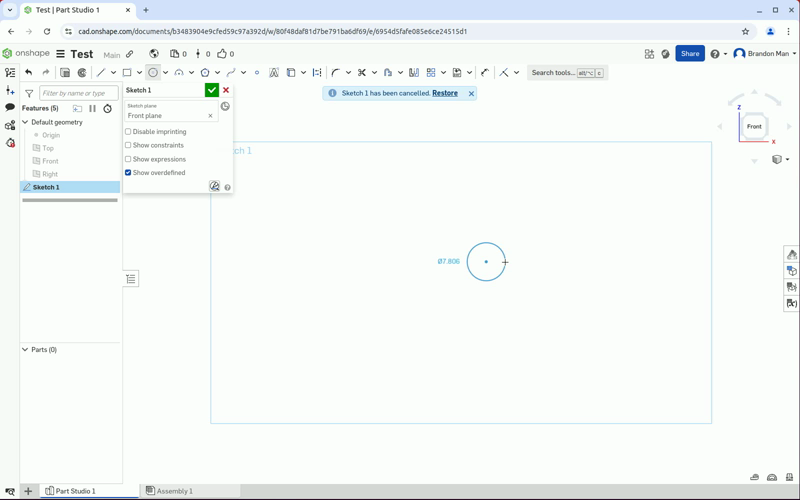
click(505, 261)
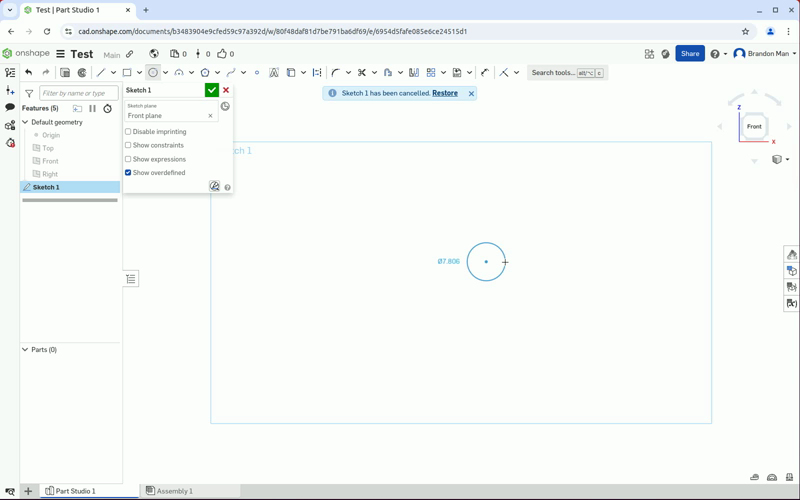
key(esc)
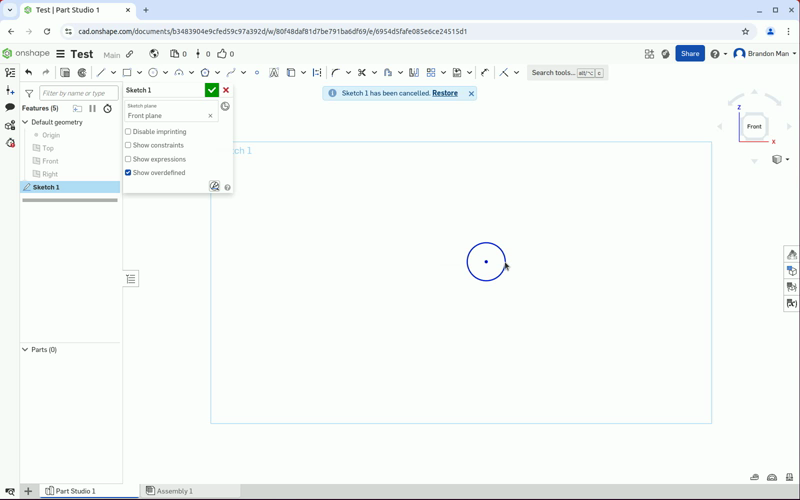
mouse_move(490, 272)
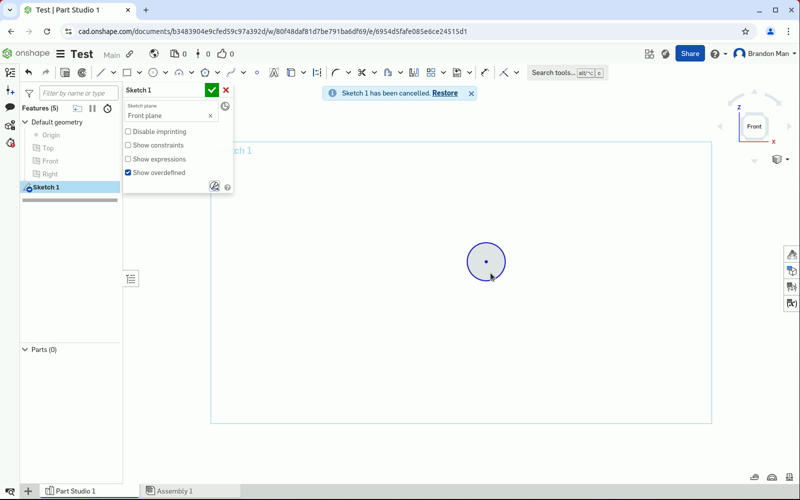
scroll(6)
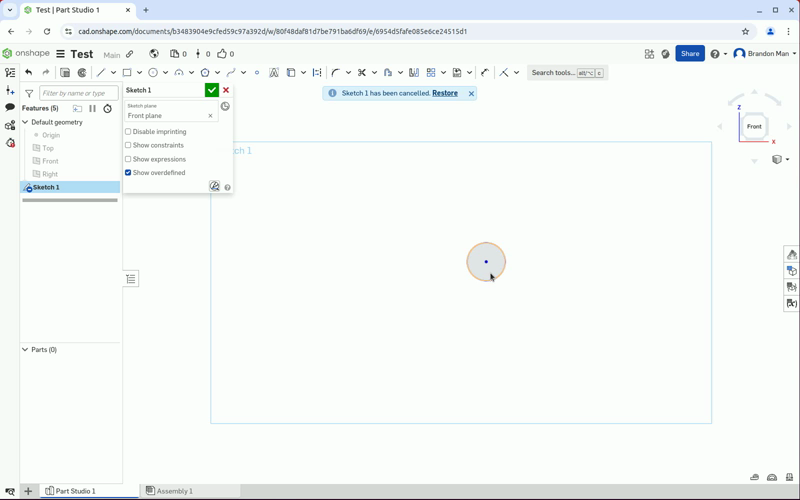
scroll(6)
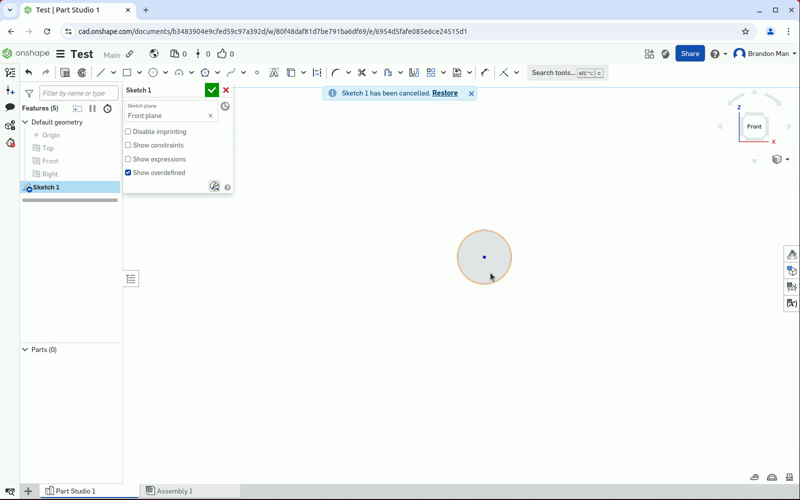
scroll(6)
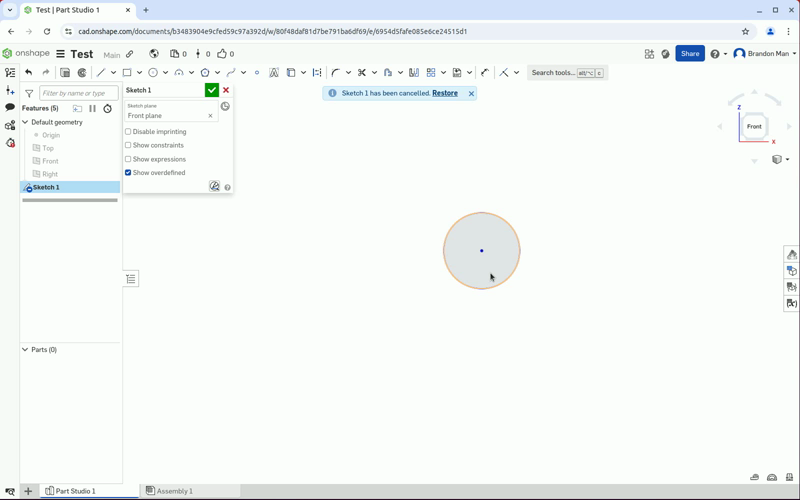
scroll(6)
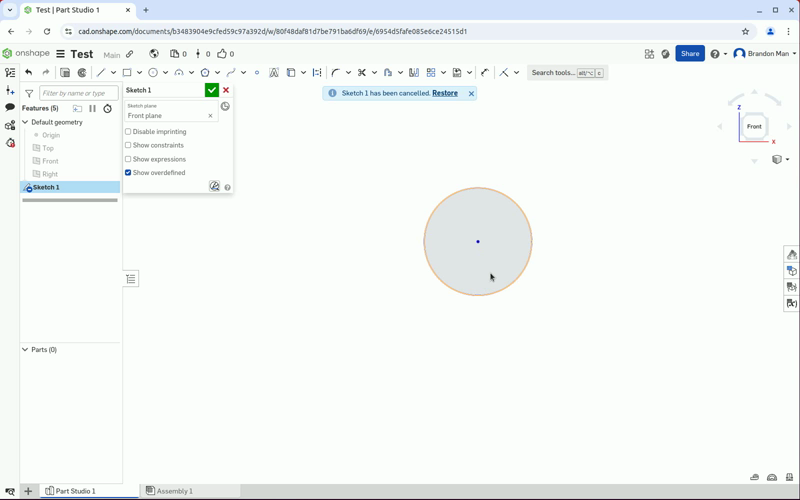
scroll(6)
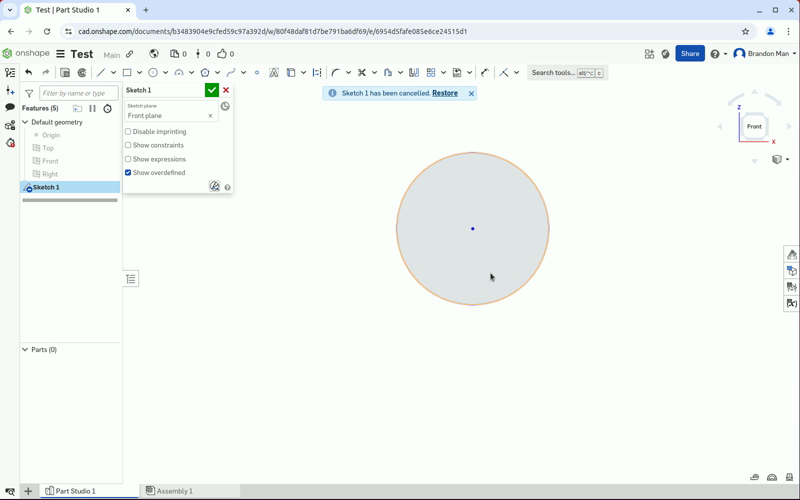
scroll(6)
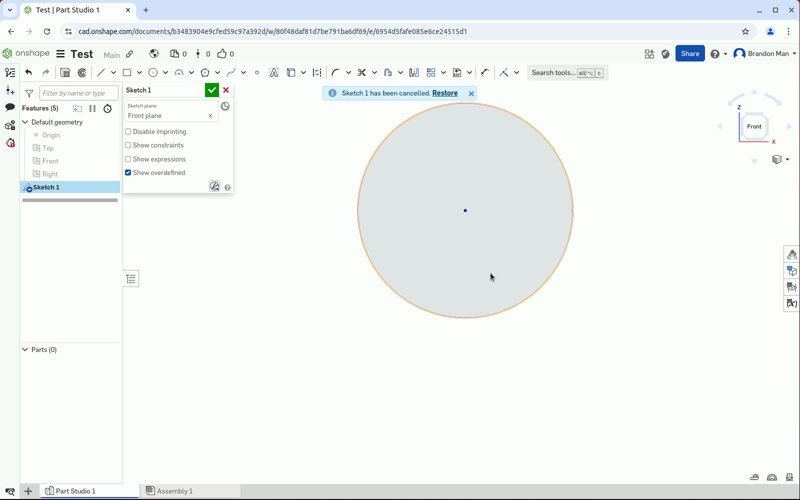
scroll(6)
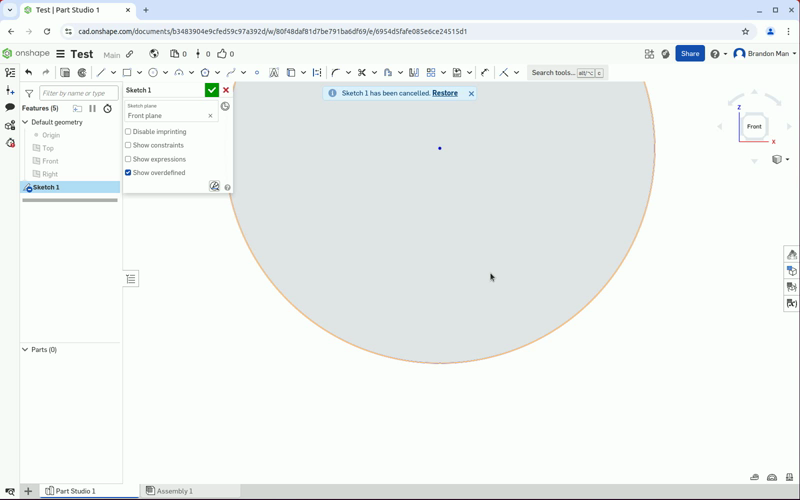
click(490, 272)
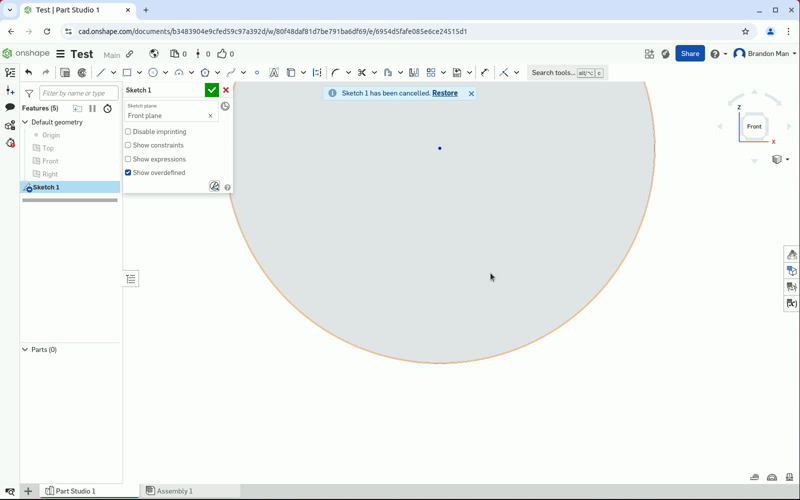
scroll(-6)
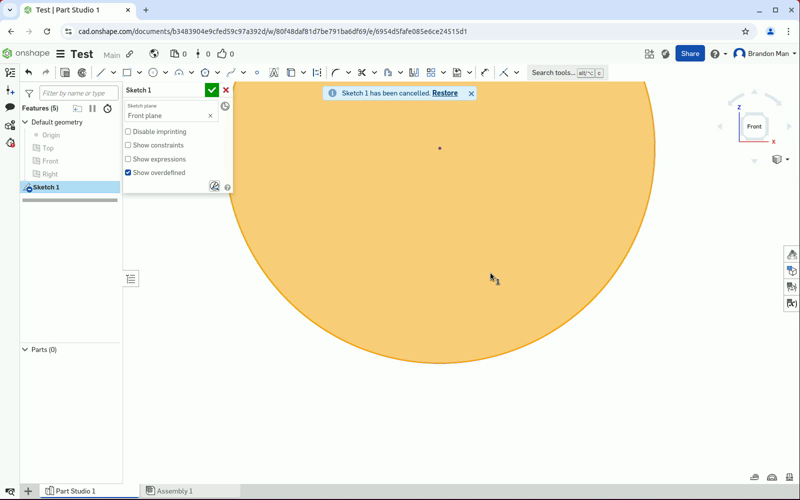
scroll(-6)
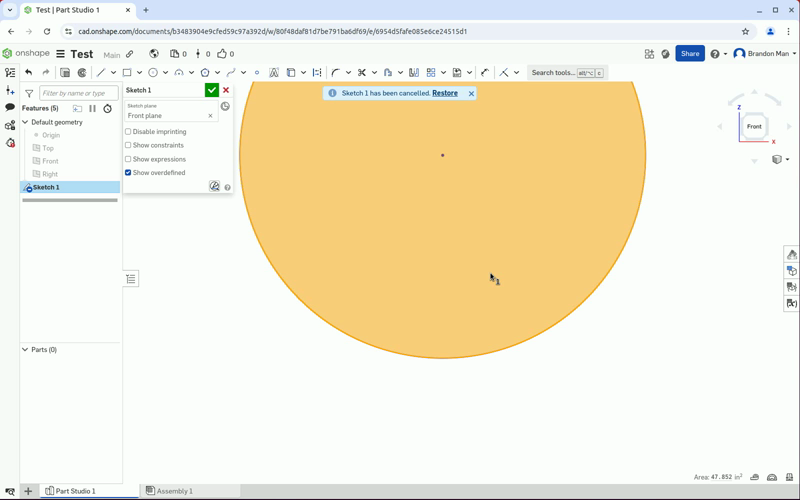
scroll(-6)
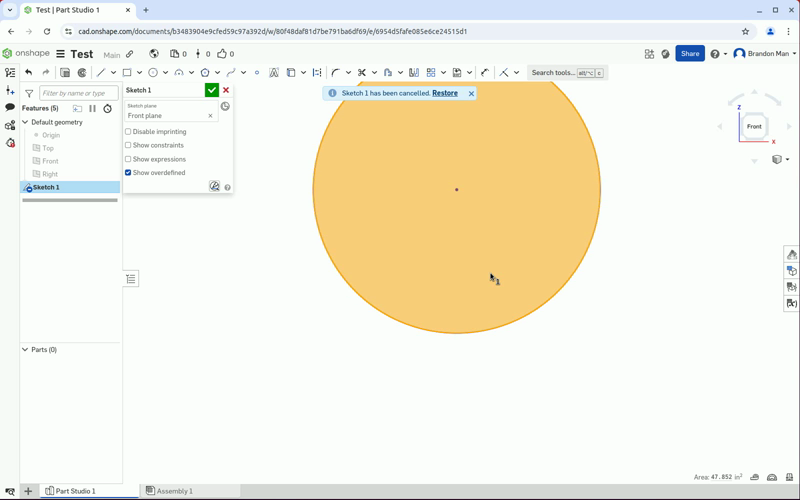
scroll(-6)
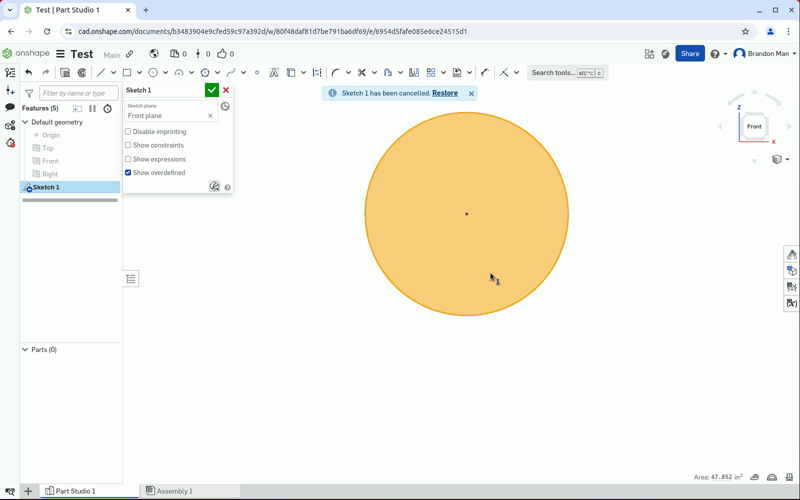
scroll(-6)
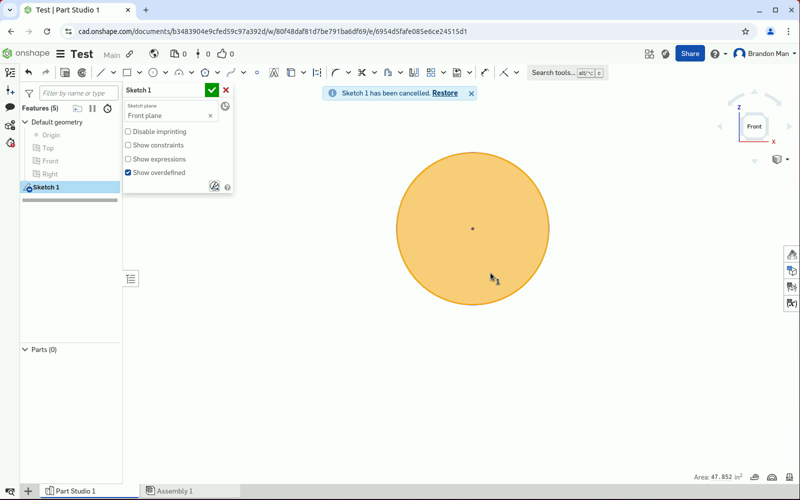
scroll(-6)
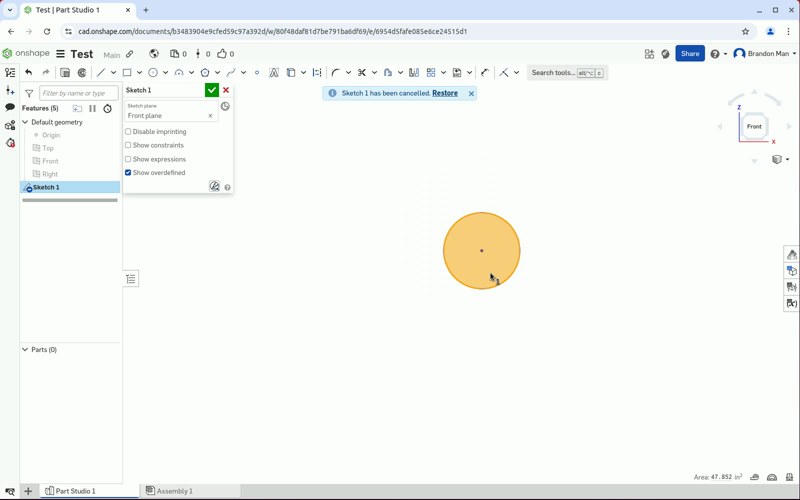
scroll(-6)
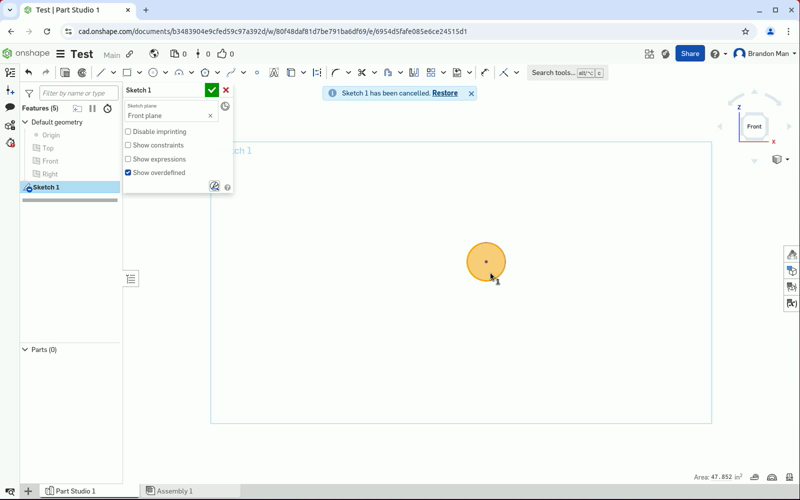
mouse_move(73, 352)
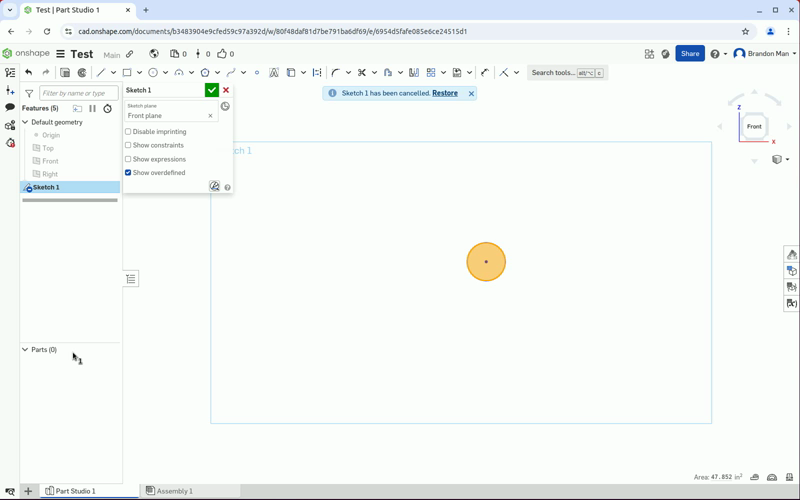
key(shift+y)
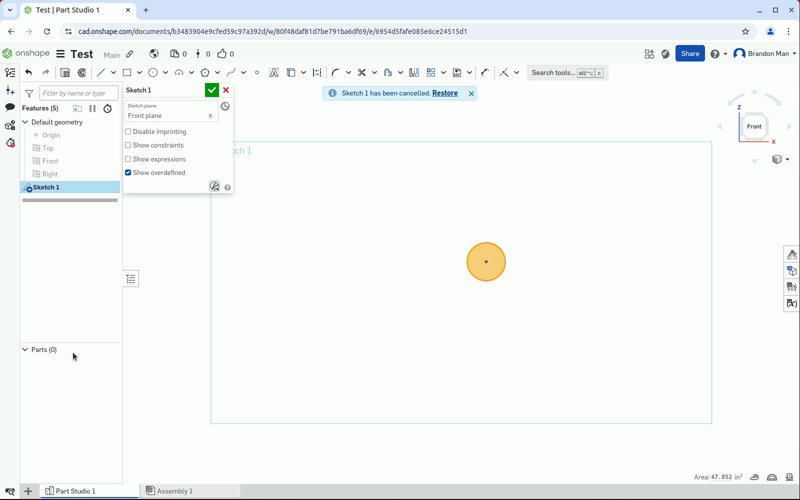
key(shift+e)
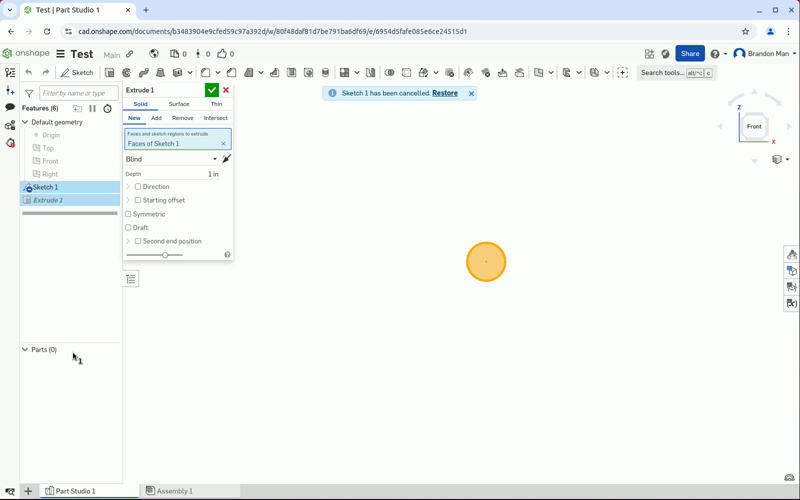
mouse_move(143, 106)
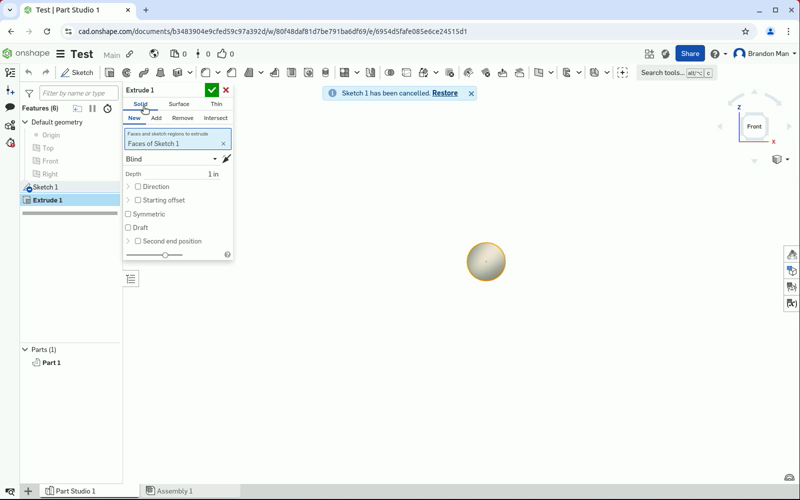
click(143, 106)
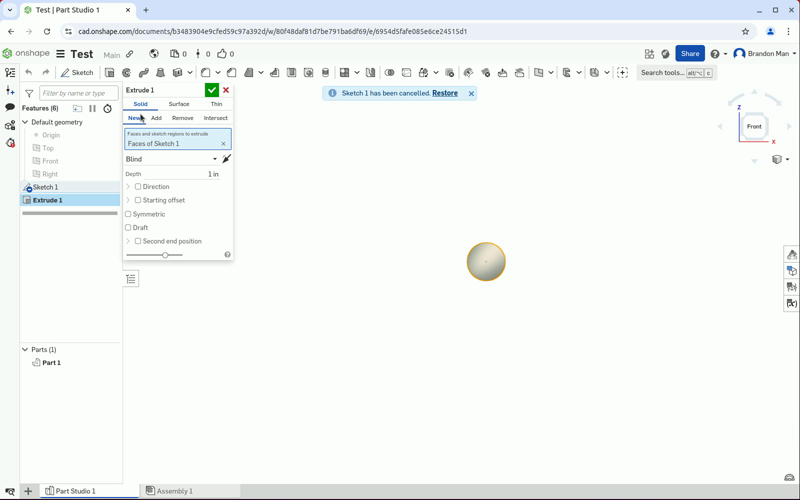
mouse_move(137, 120)
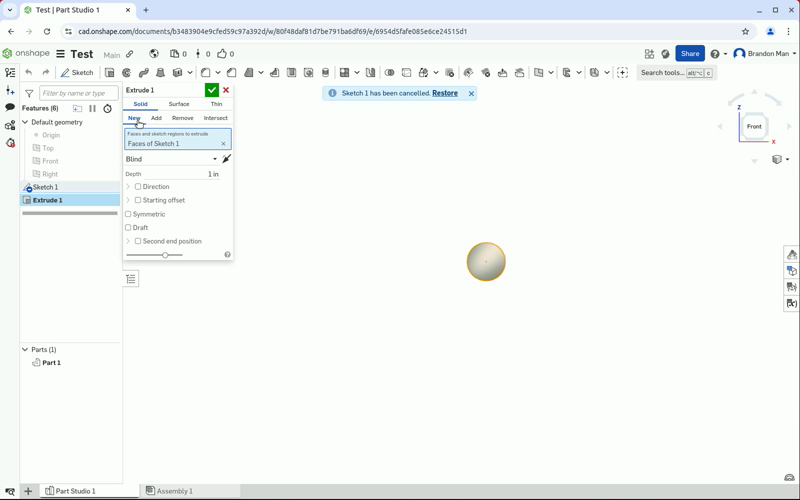
click(137, 120)
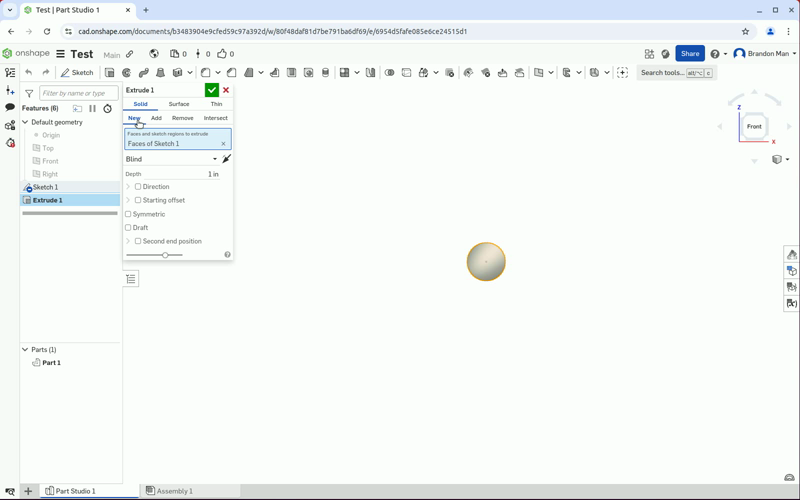
key(tab, 4)
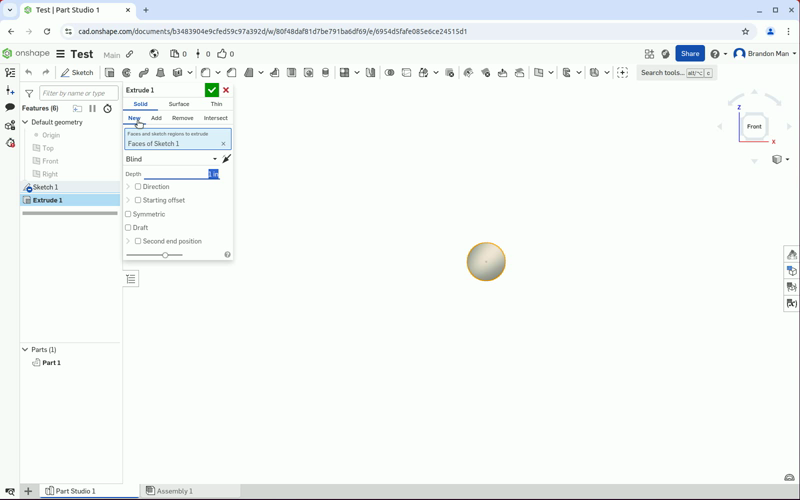
text(-10.11)
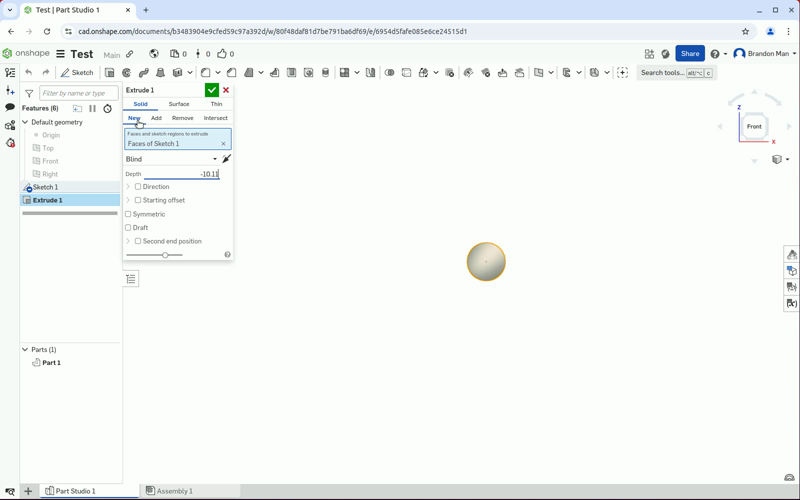
key(enter)
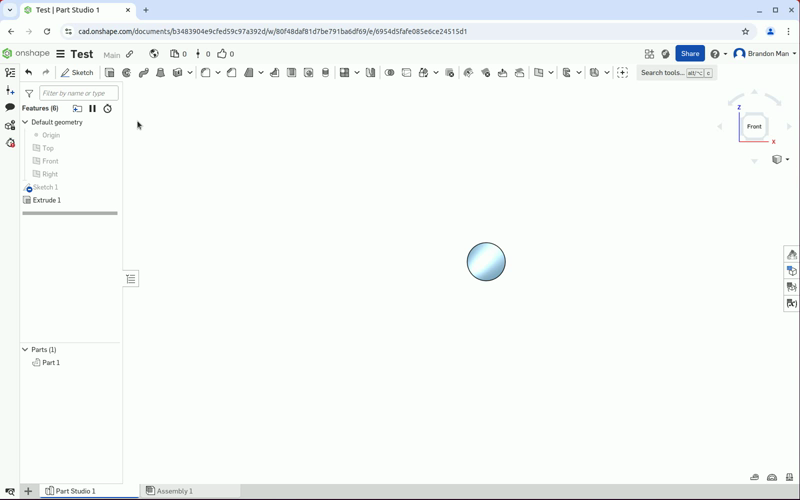
key(shift+h)
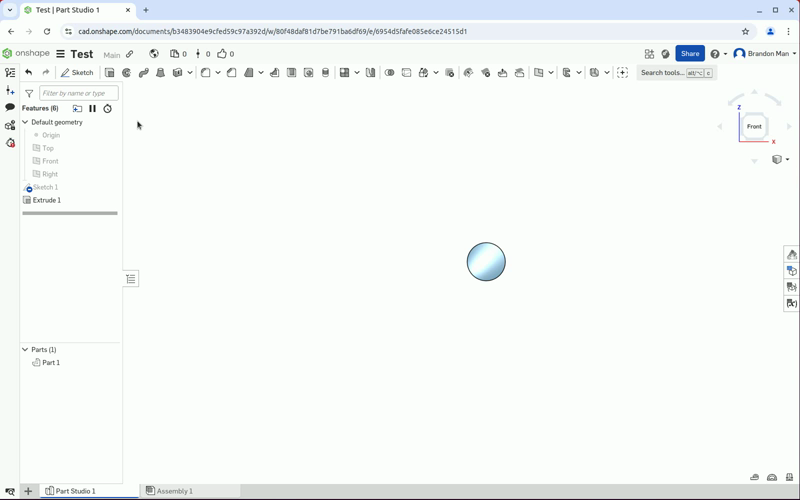
key(shift+h)
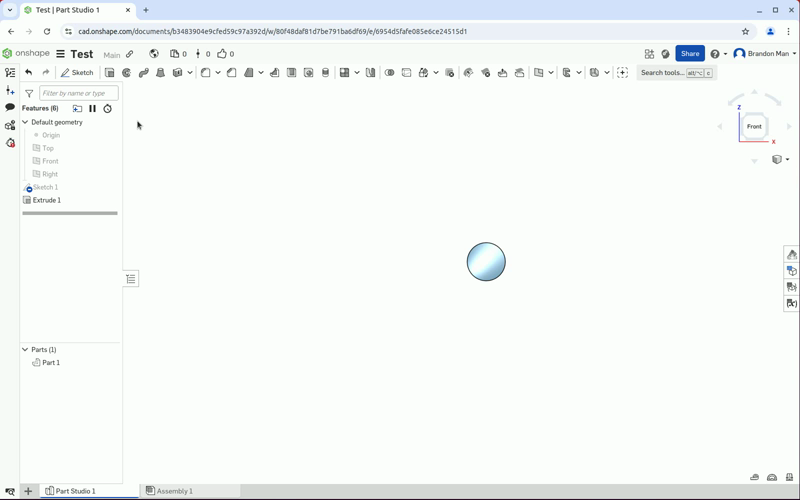
mouse_move(73, 189)
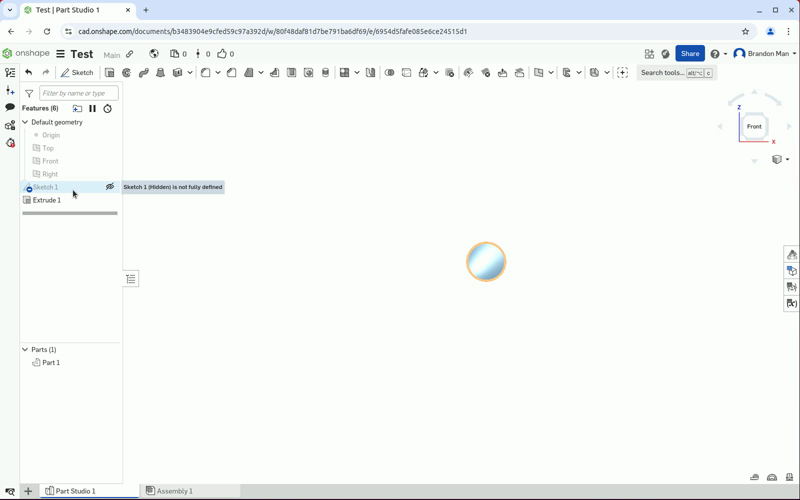
click(73, 189)
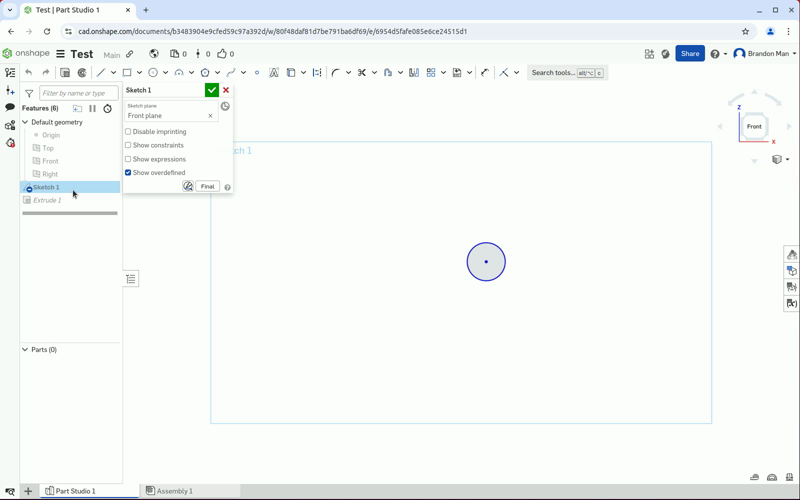
mouse_move(229, 92)
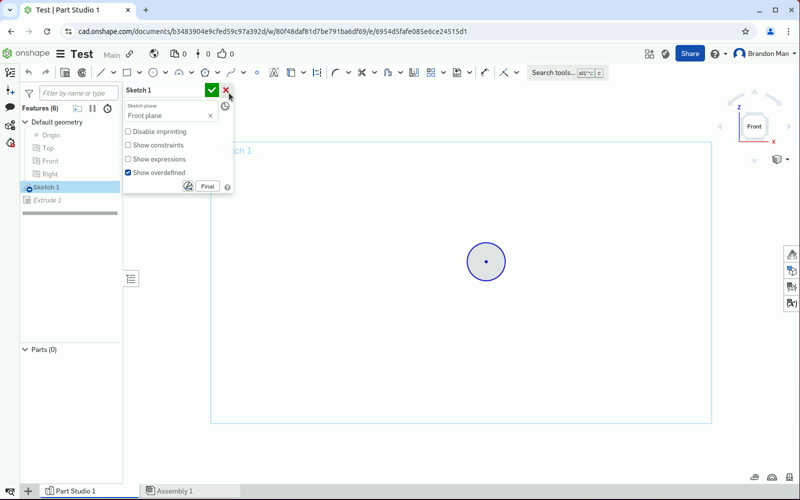
click(229, 92)
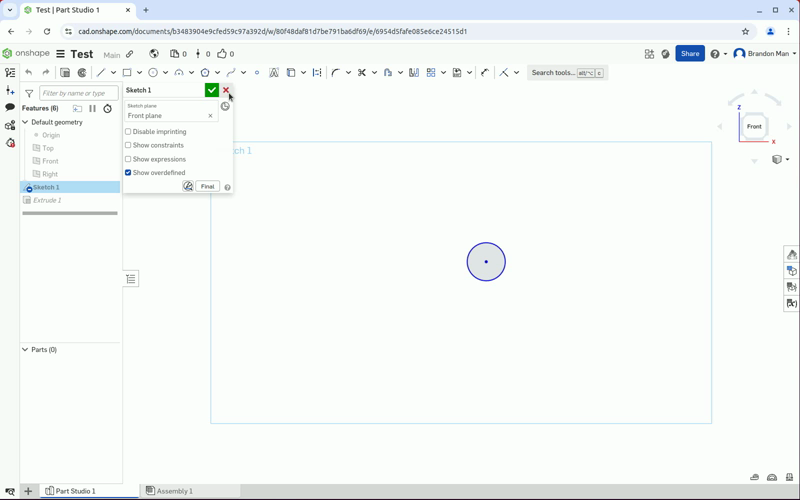
key(shift+s)
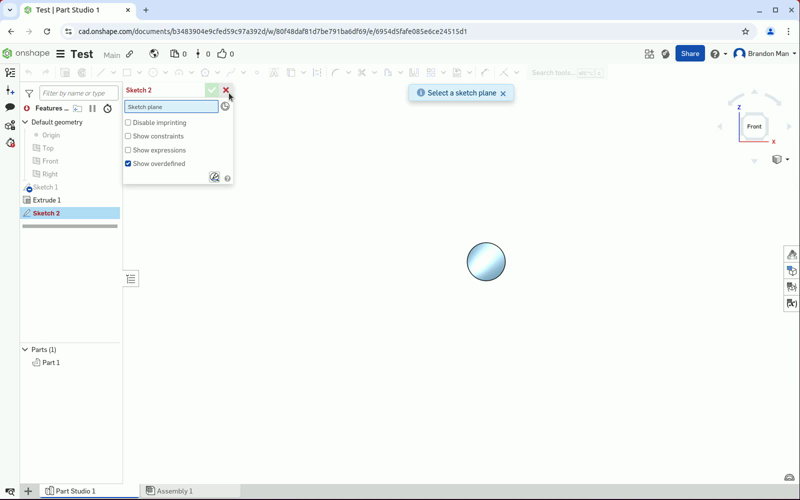
mouse_move(73, 163)
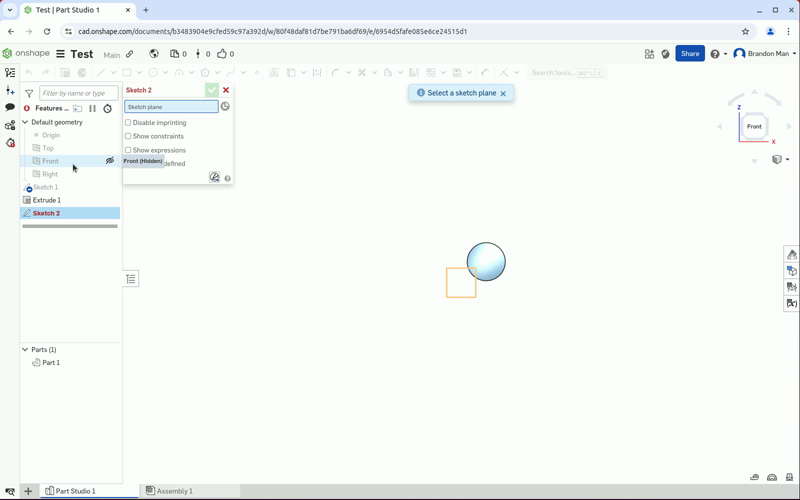
click(73, 163)
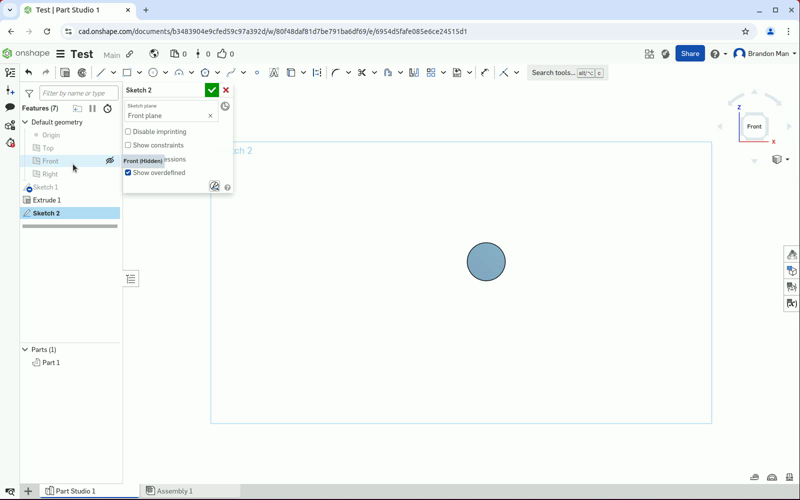
mouse_move(73, 352)
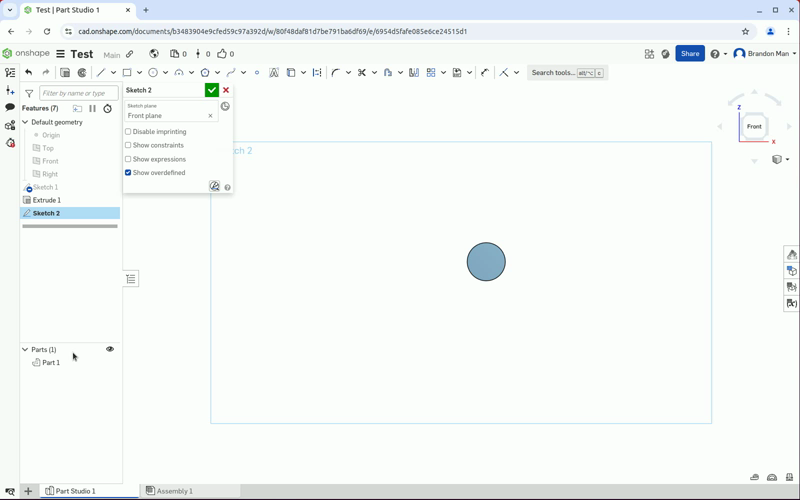
key(y)
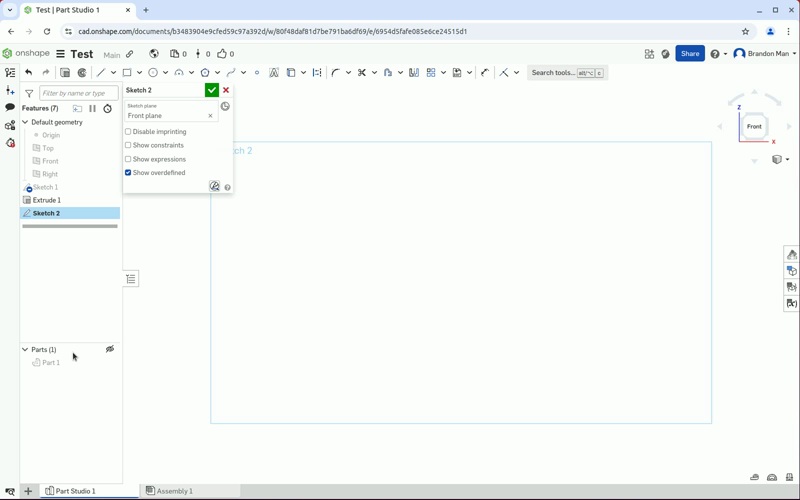
key(c)
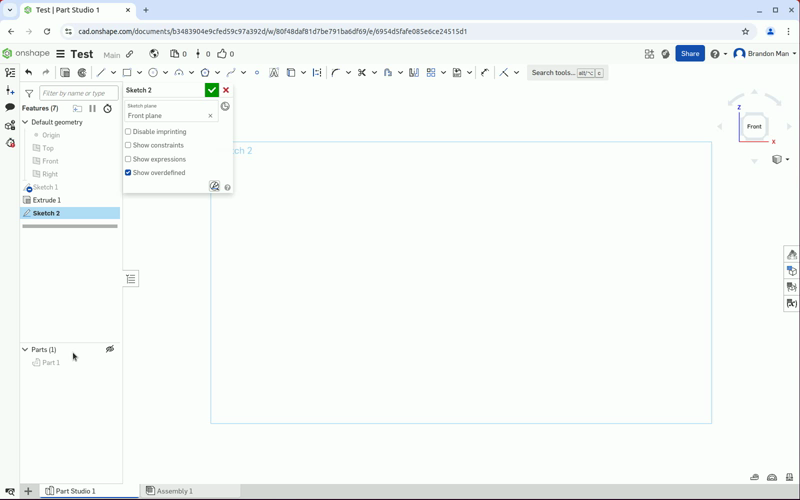
key_down(shift)
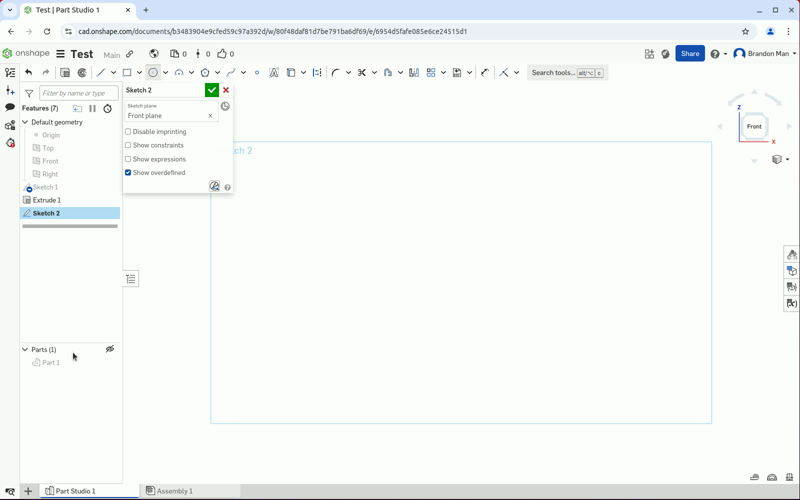
mouse_move(555, 258)
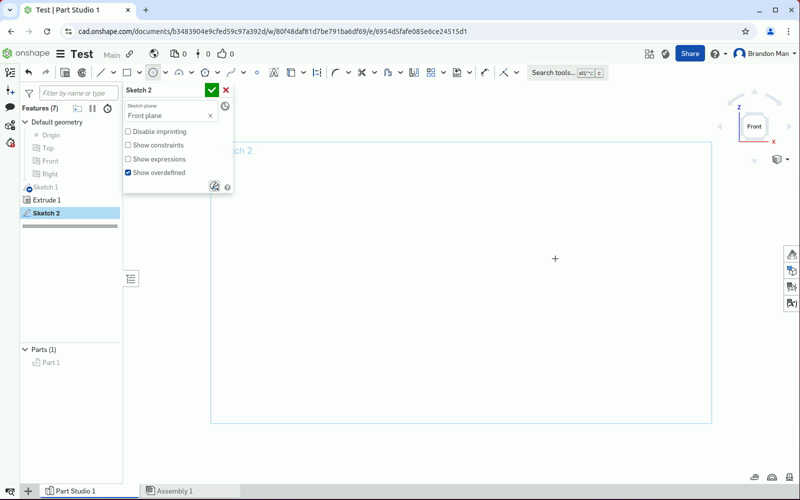
click(555, 258)
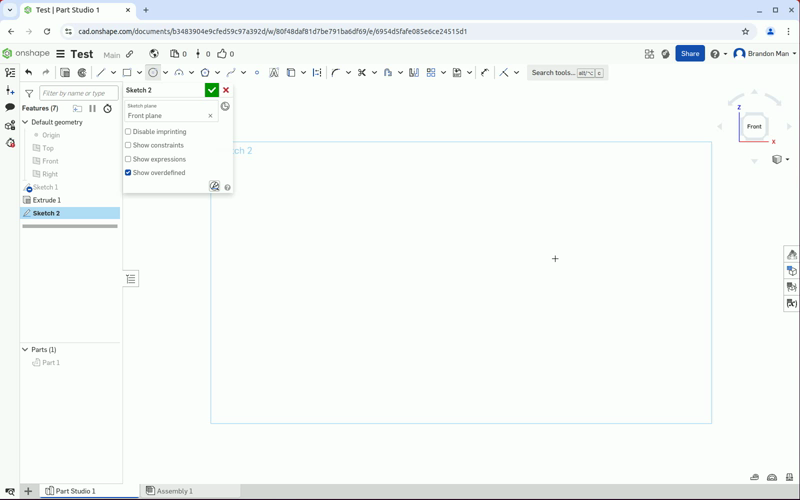
key_up(shift)
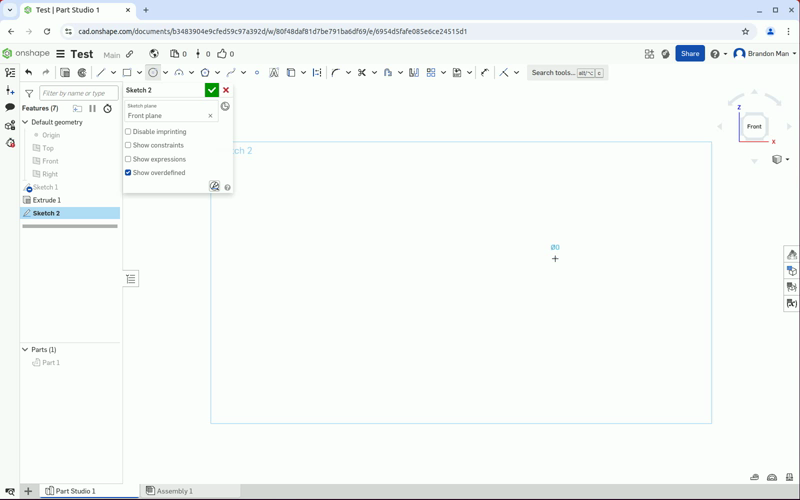
mouse_move(573, 258)
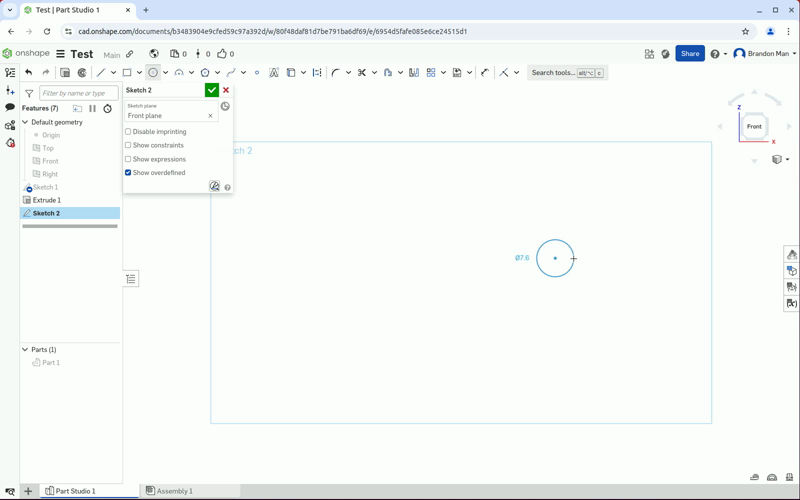
click(573, 258)
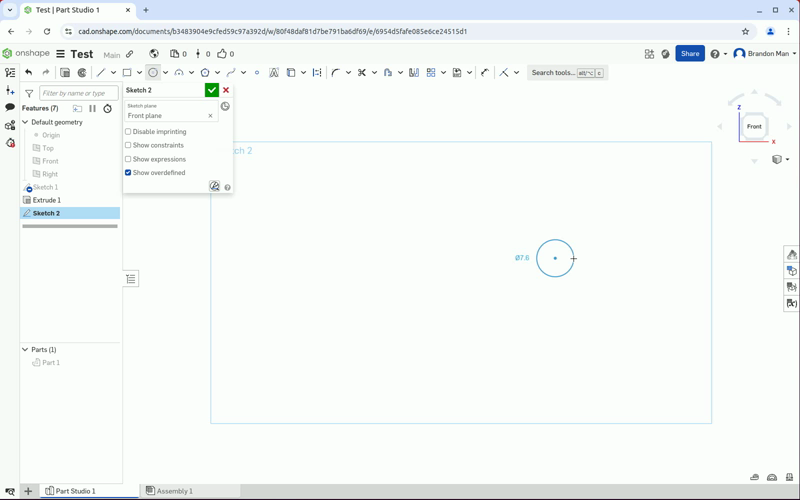
key(esc)
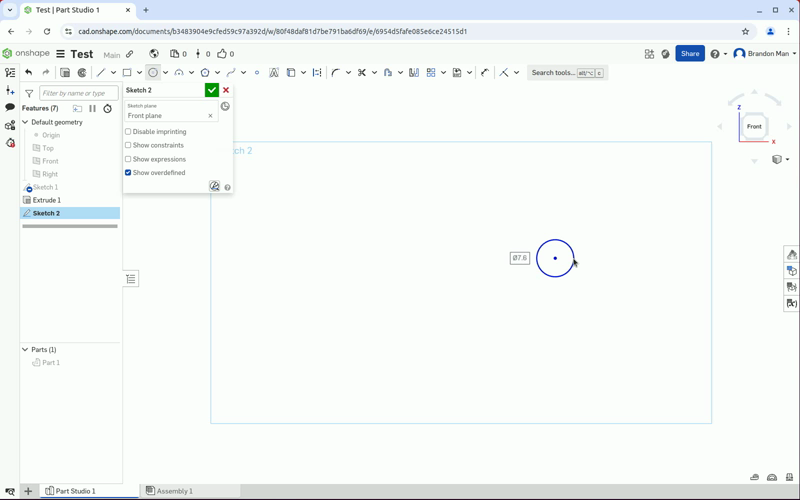
mouse_move(561, 250)
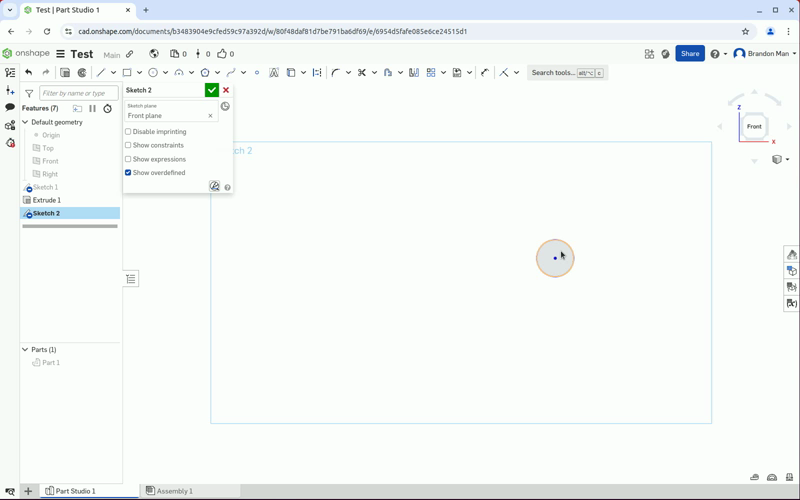
scroll(6)
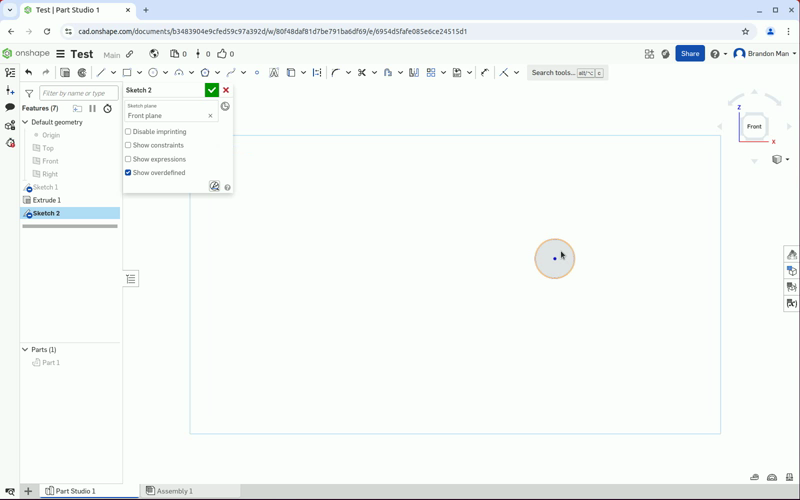
scroll(6)
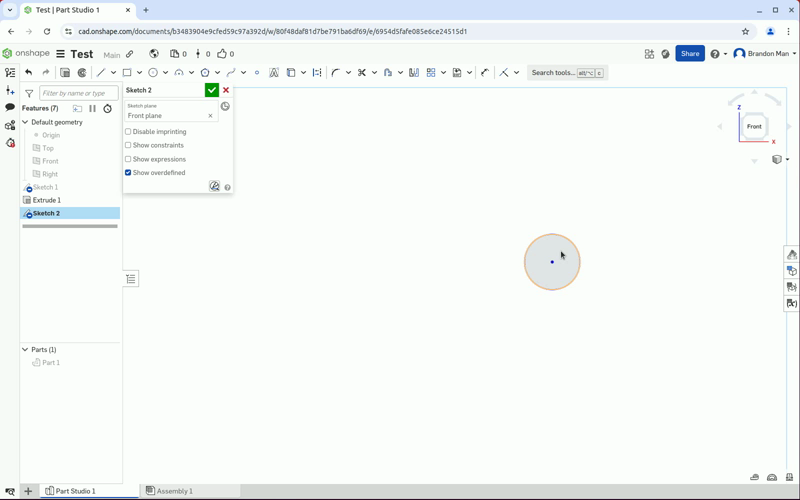
scroll(6)
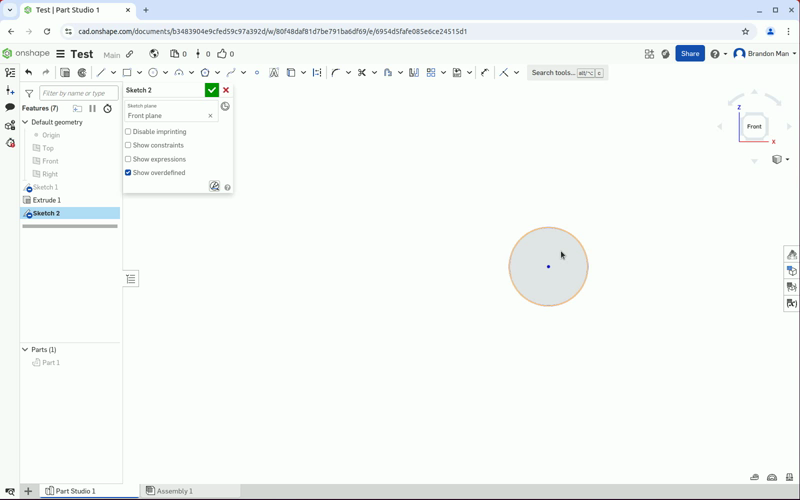
scroll(6)
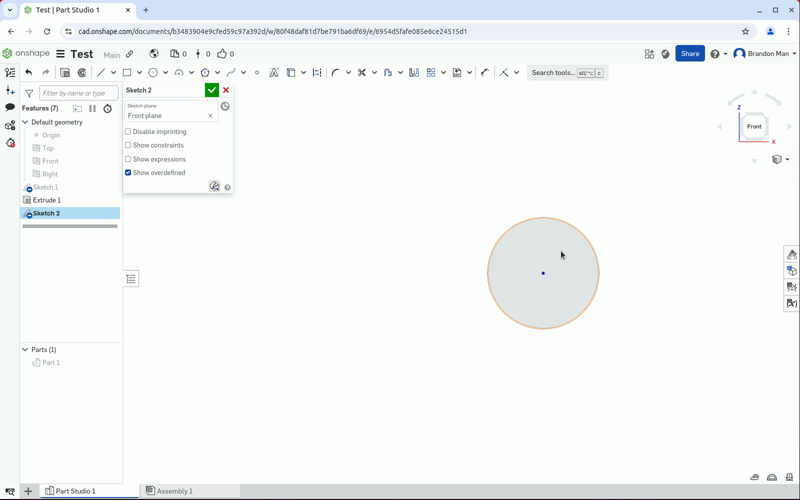
scroll(6)
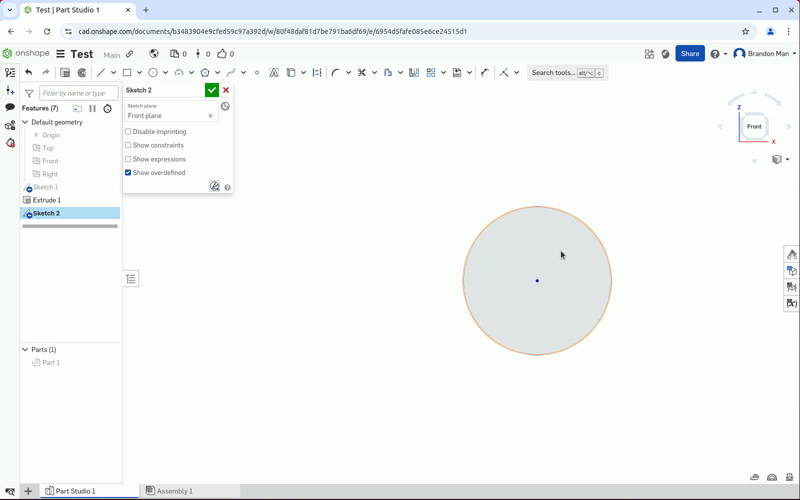
scroll(6)
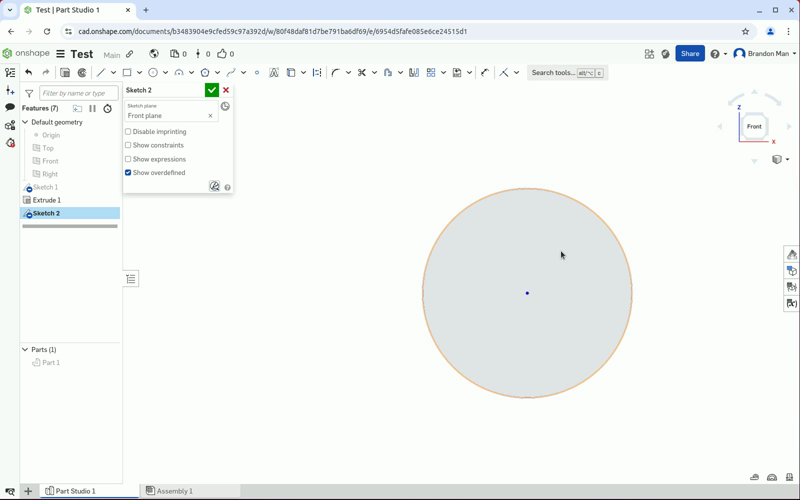
scroll(6)
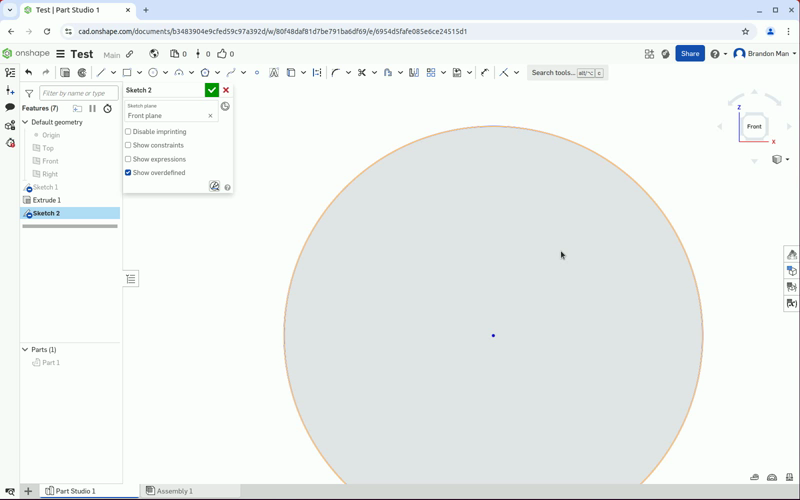
click(561, 250)
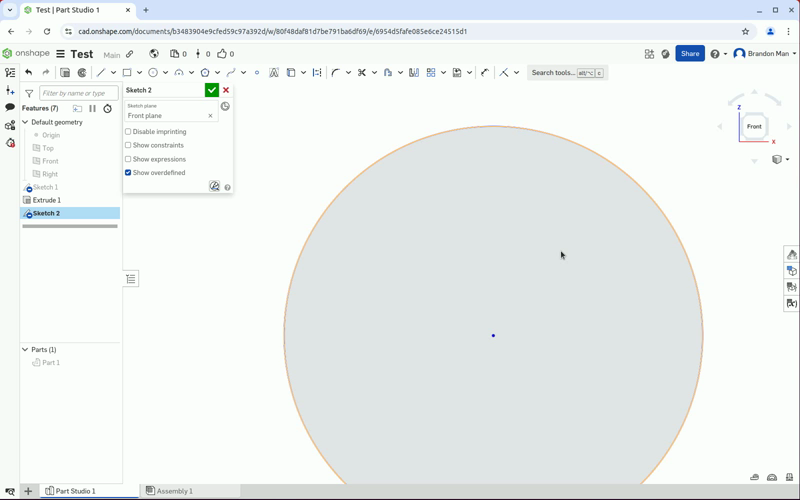
scroll(-6)
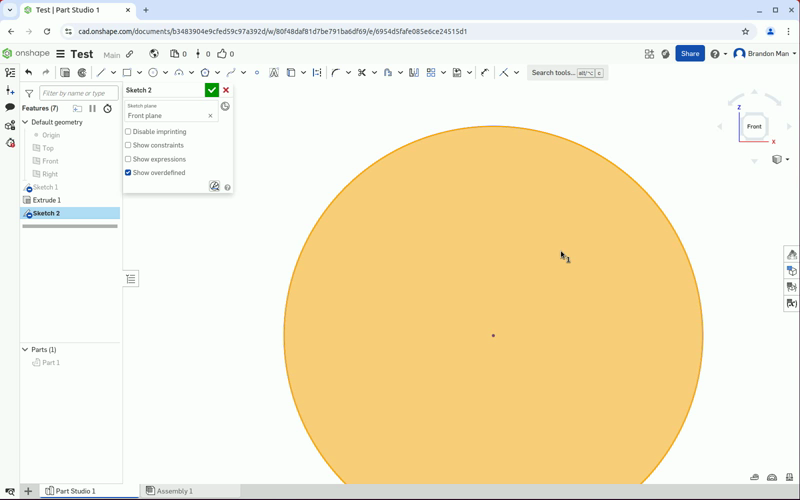
scroll(-6)
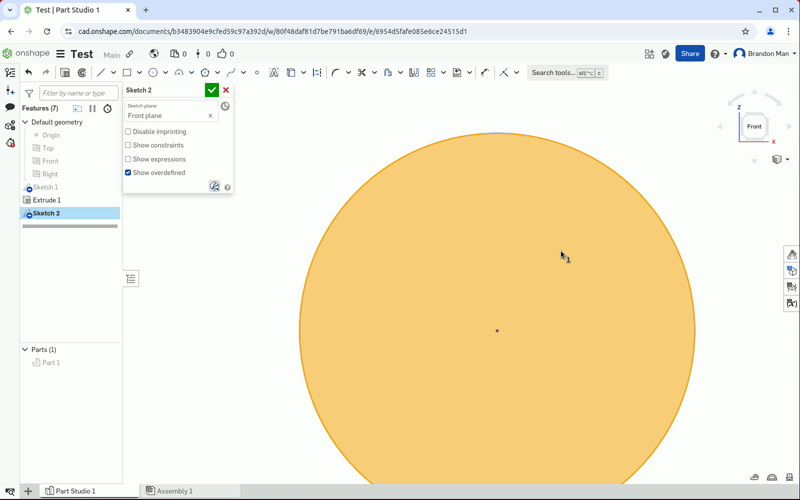
scroll(-6)
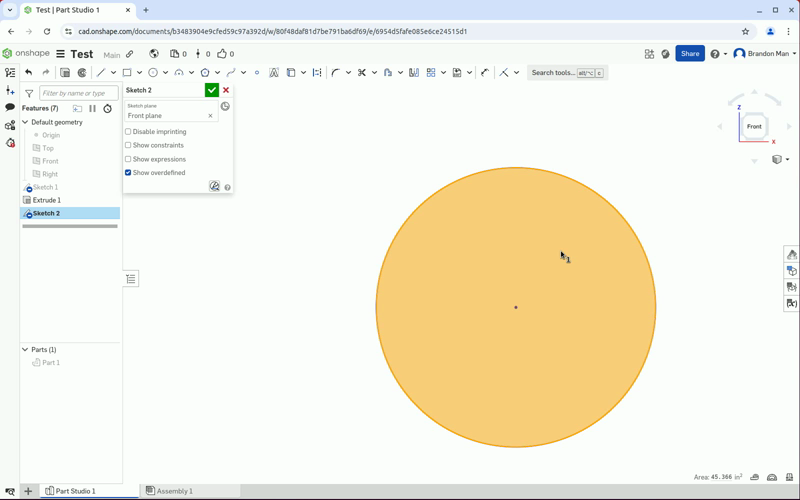
scroll(-6)
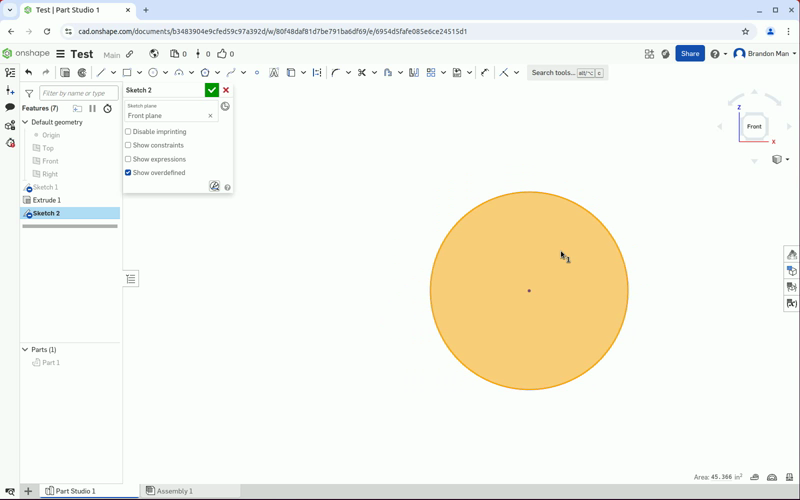
scroll(-6)
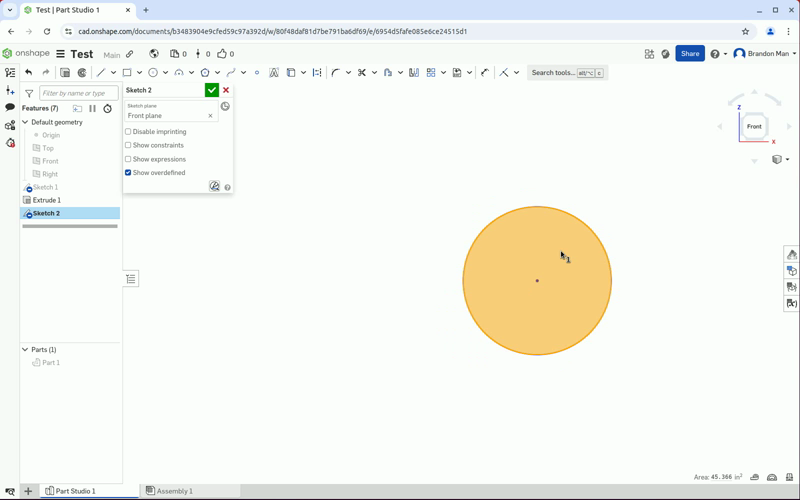
scroll(-6)
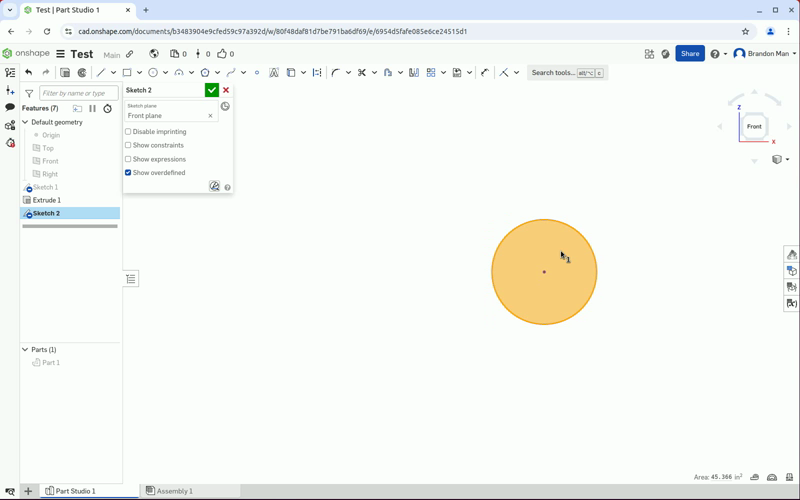
scroll(-6)
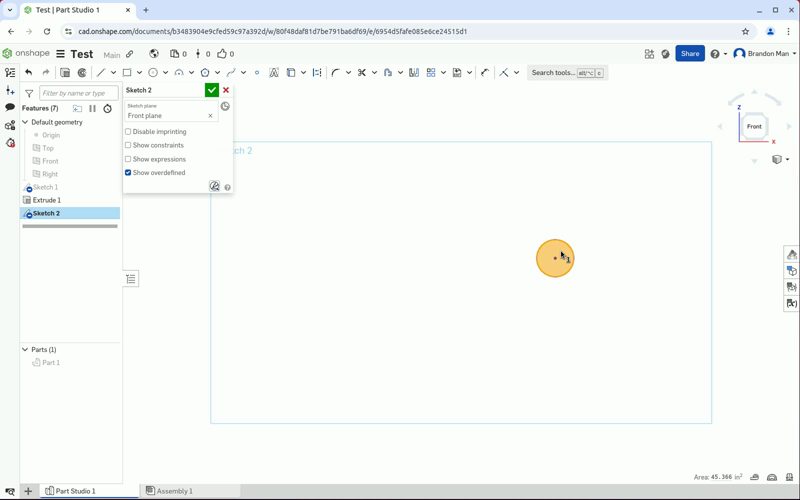
mouse_move(73, 352)
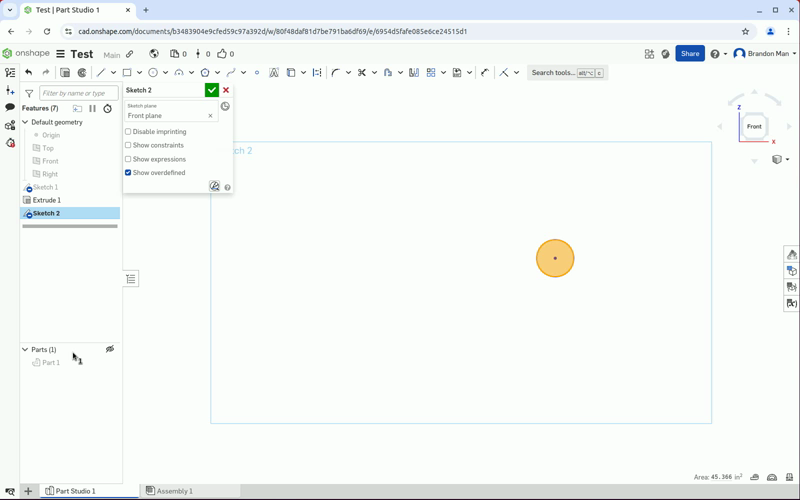
key(shift+y)
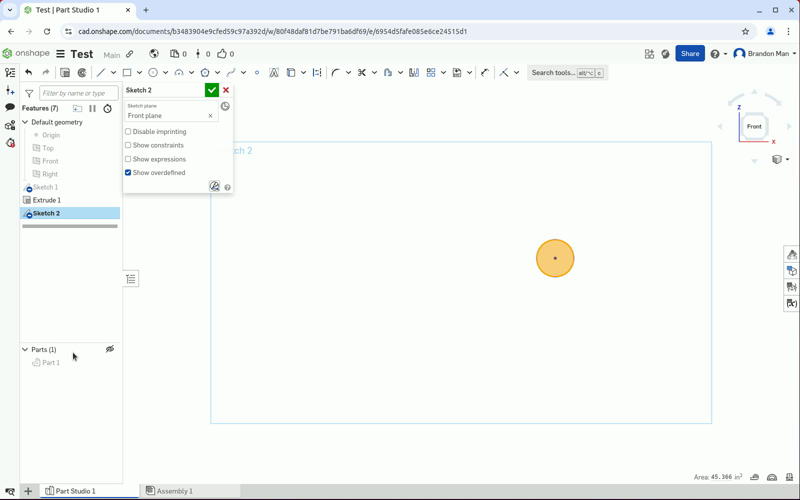
key(shift+e)
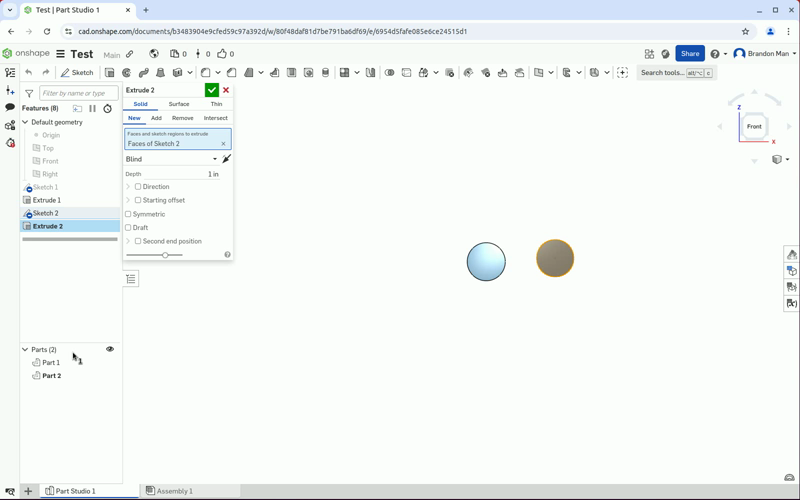
mouse_move(143, 106)
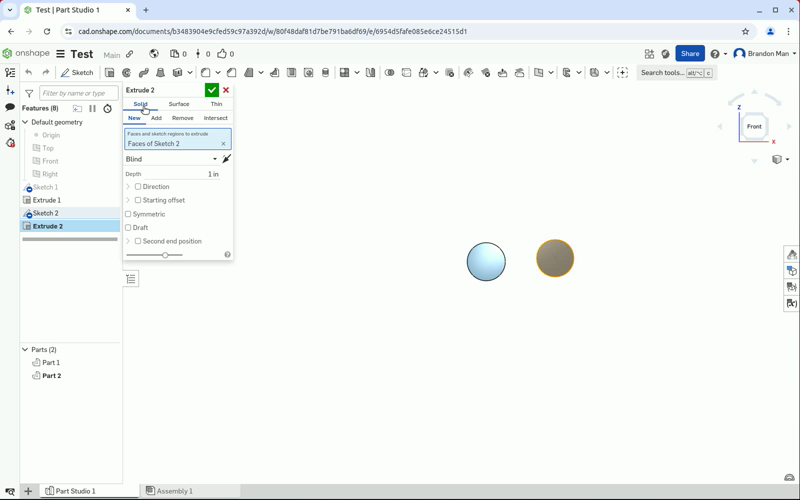
click(143, 106)
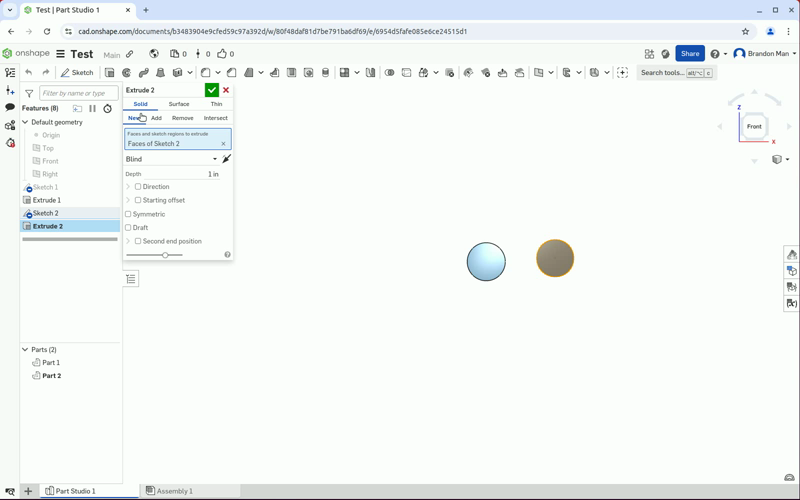
mouse_move(137, 120)
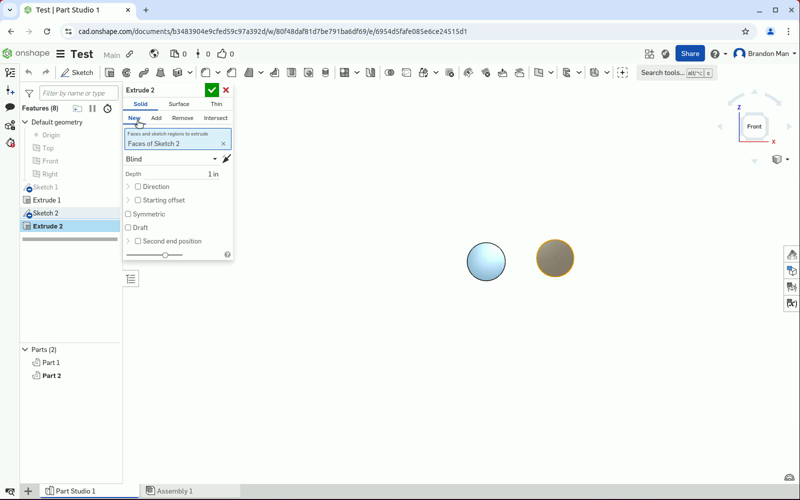
click(137, 120)
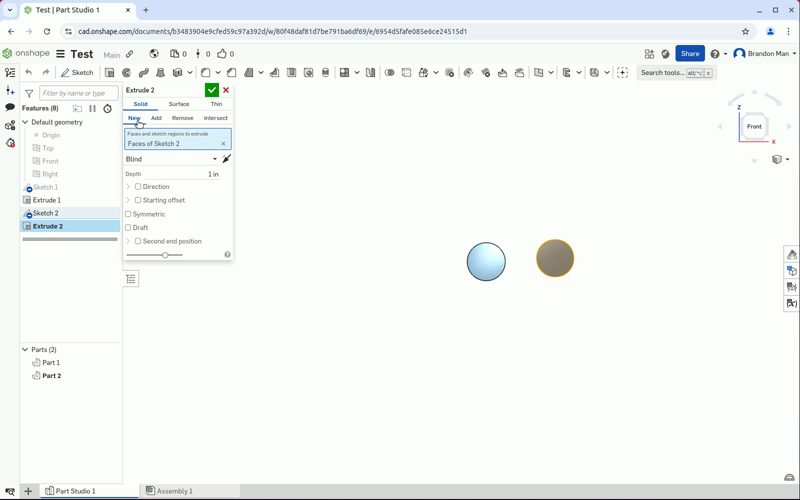
key(tab, 4)
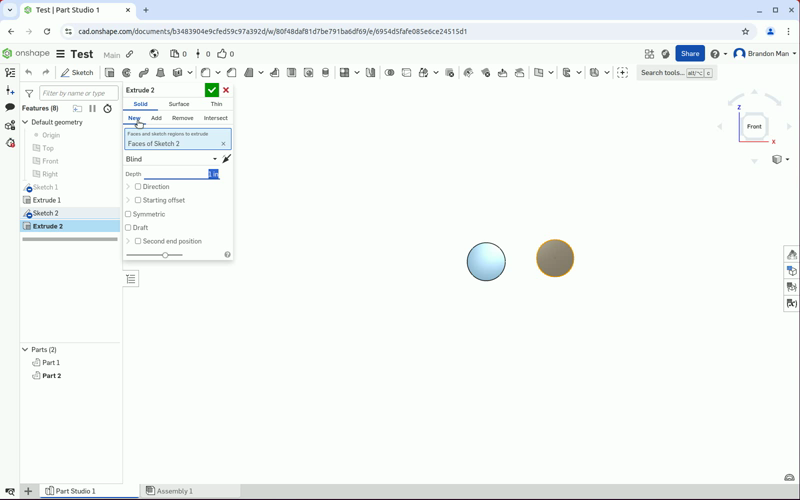
text(-10.11)
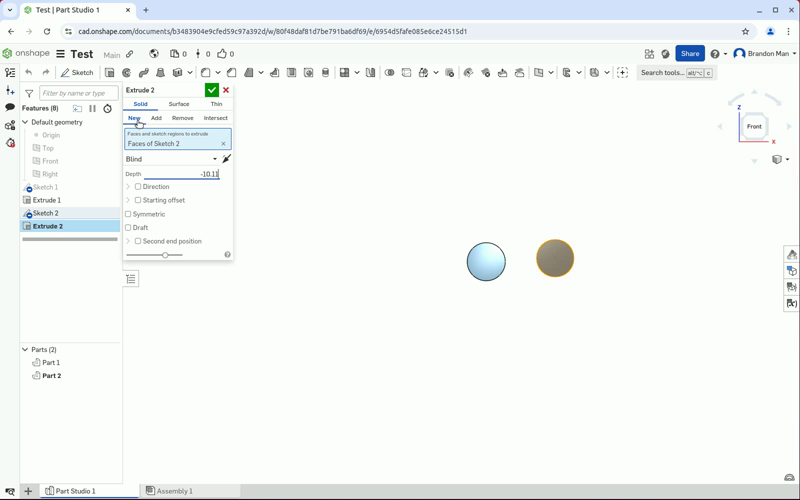
key(enter)
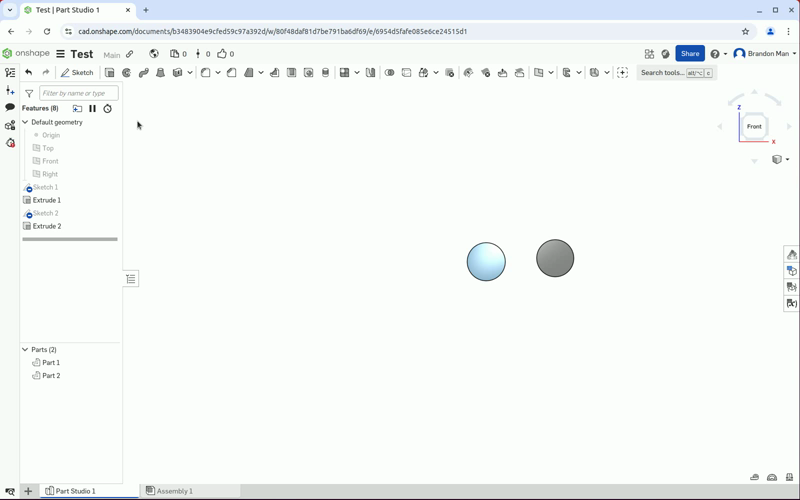
key(shift+h)
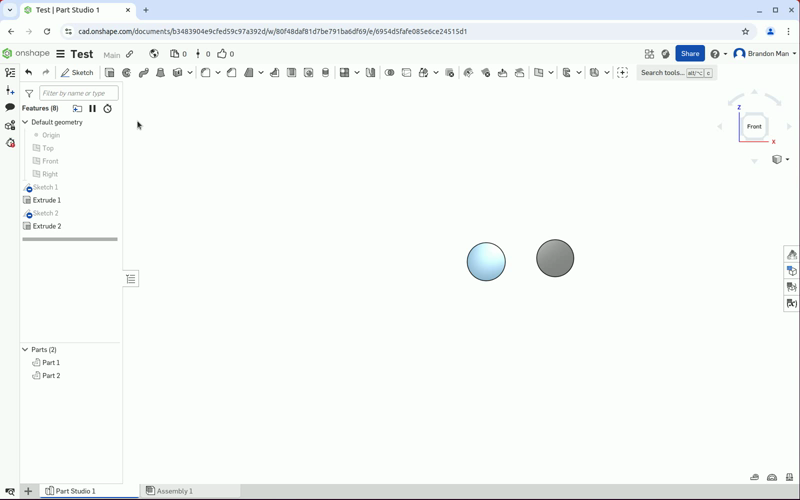
key(shift+h)
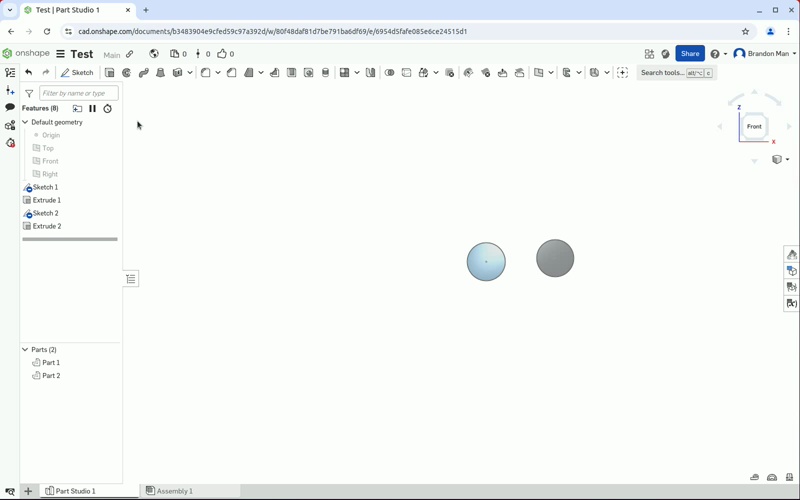
key(shift+7)
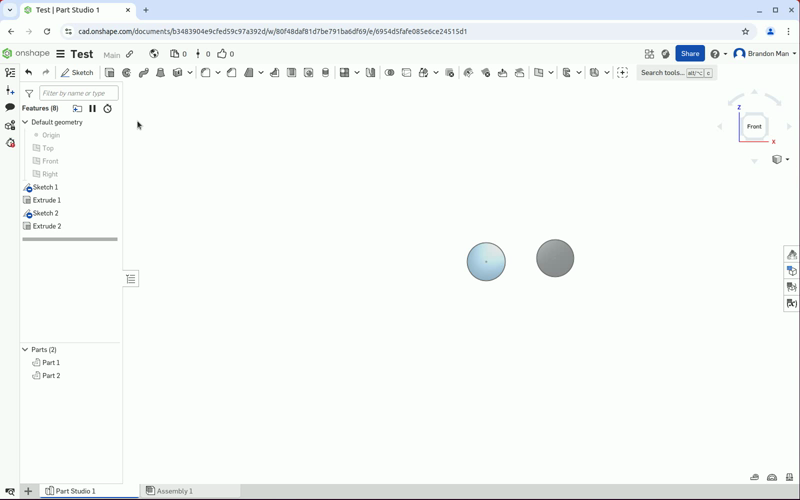
key(left, 2)
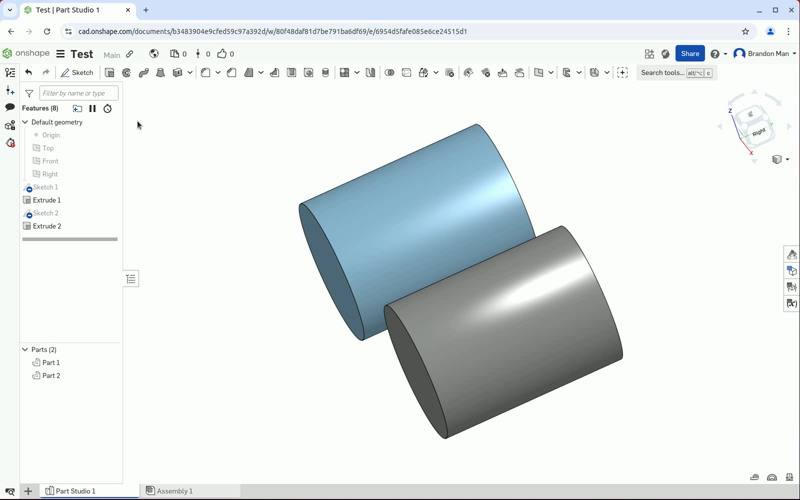
key(down, 2)
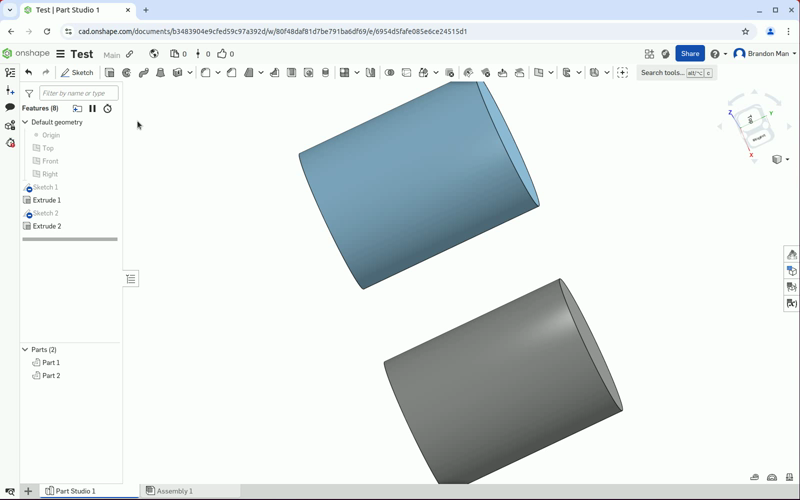
key(up, 2)
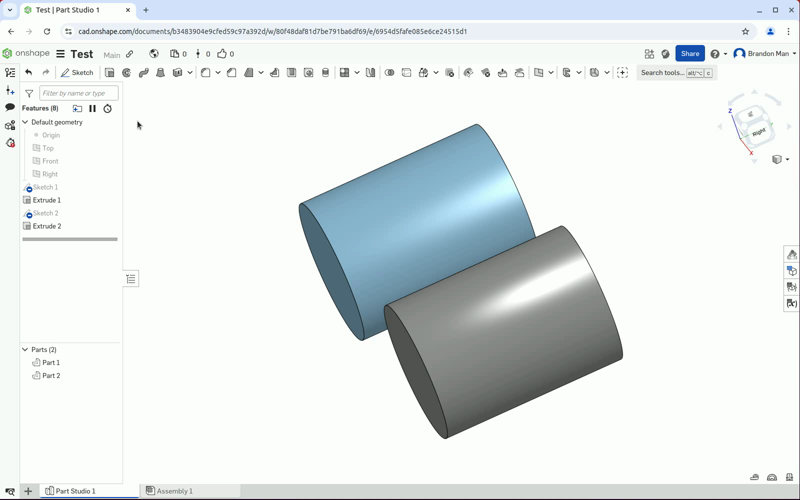
key(right, 2)
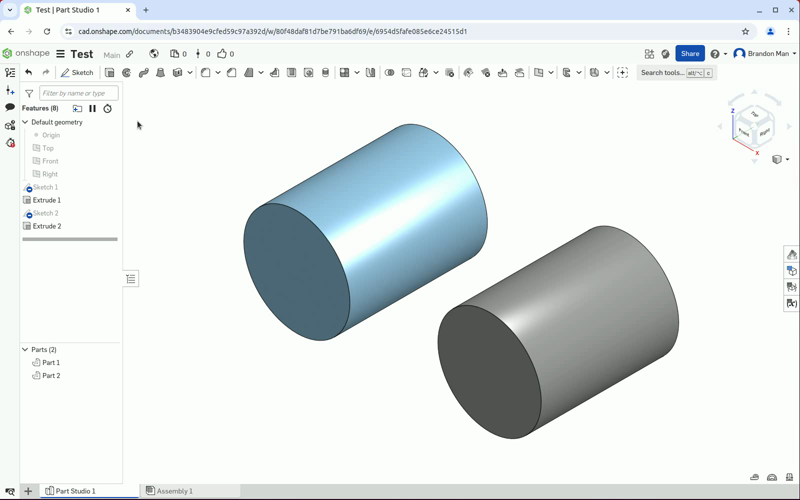
mouse_move(73, 189)
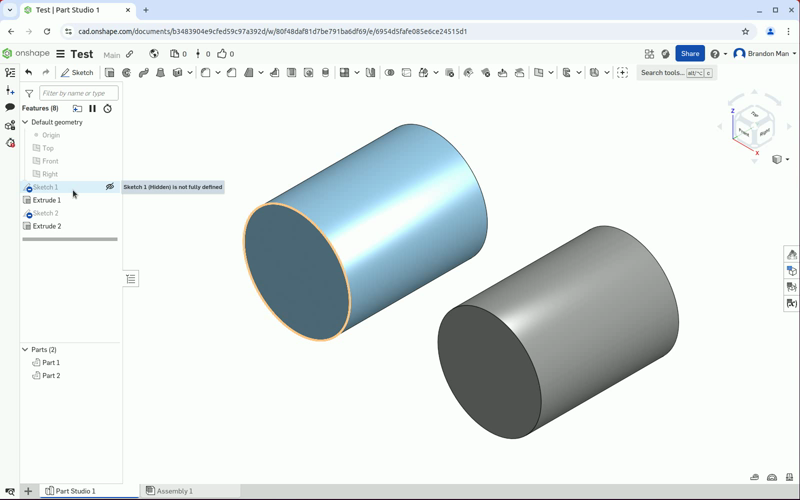
click(73, 189)